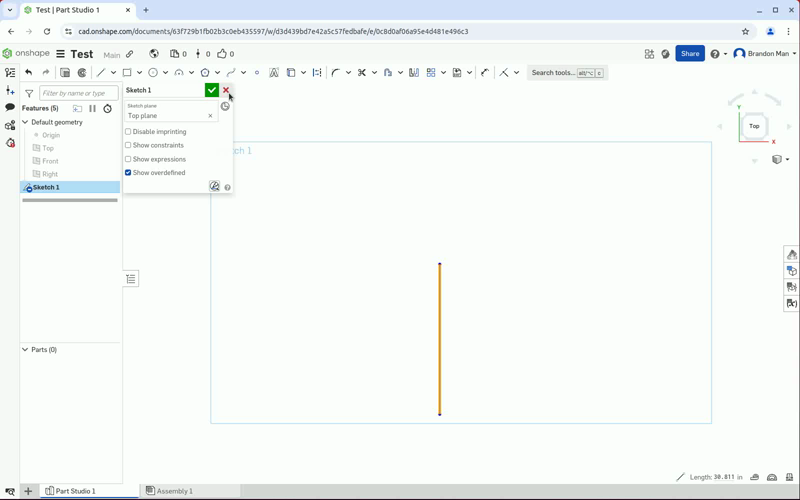
key(shift+h)
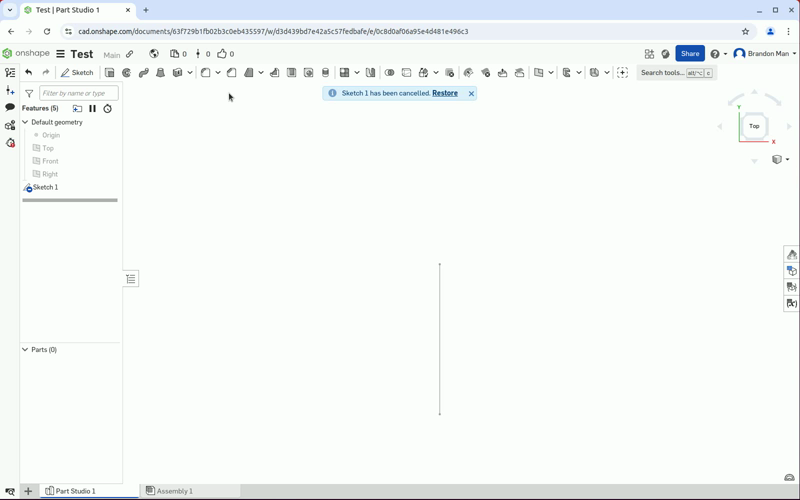
mouse_move(73, 352)
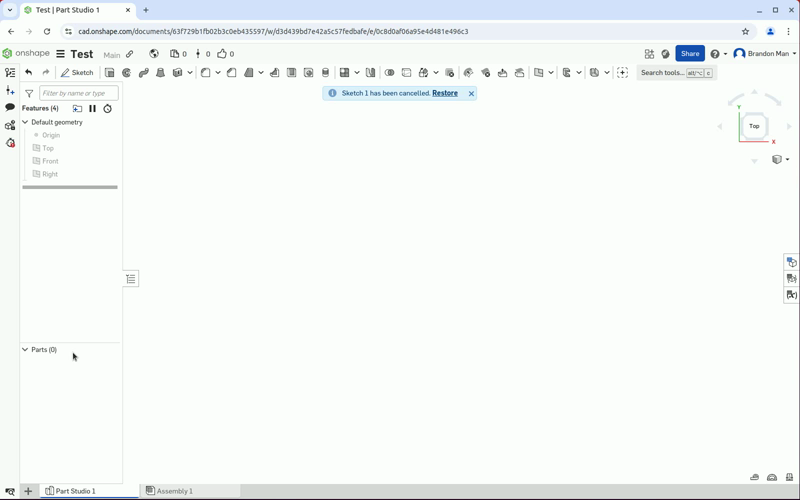
key(y)
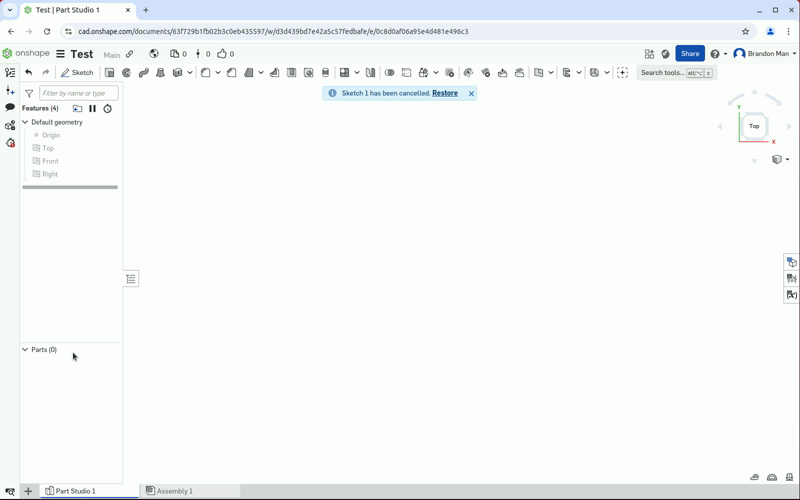
key(shift+p)
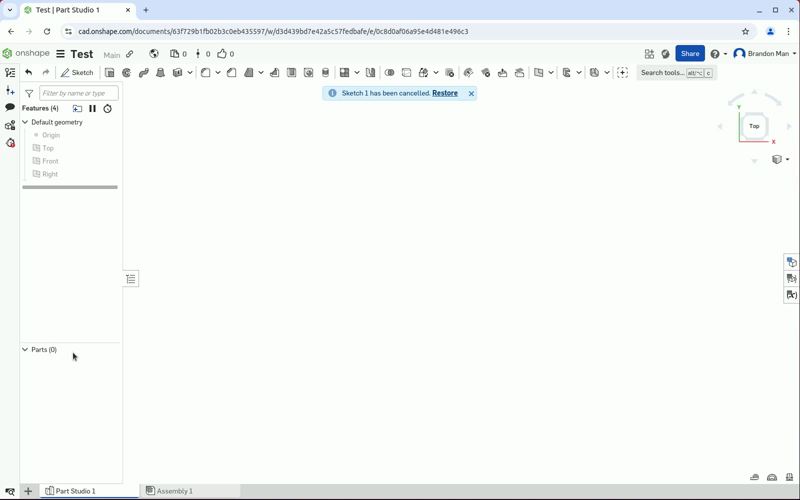
key(space)
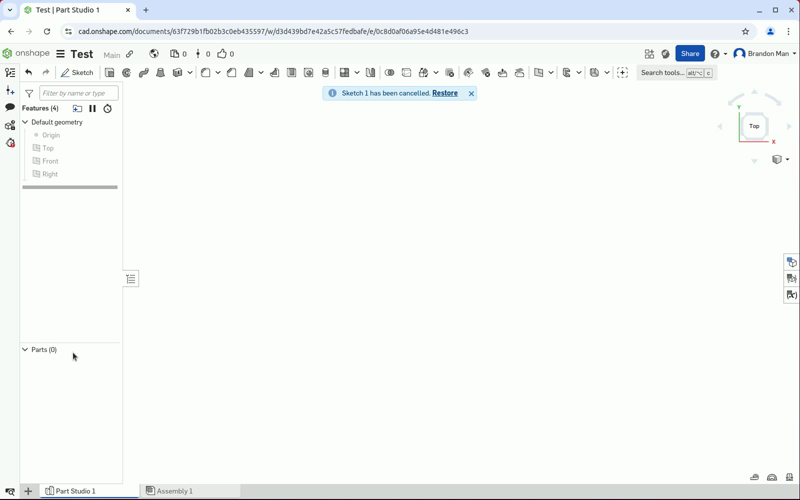
key_down(shift)
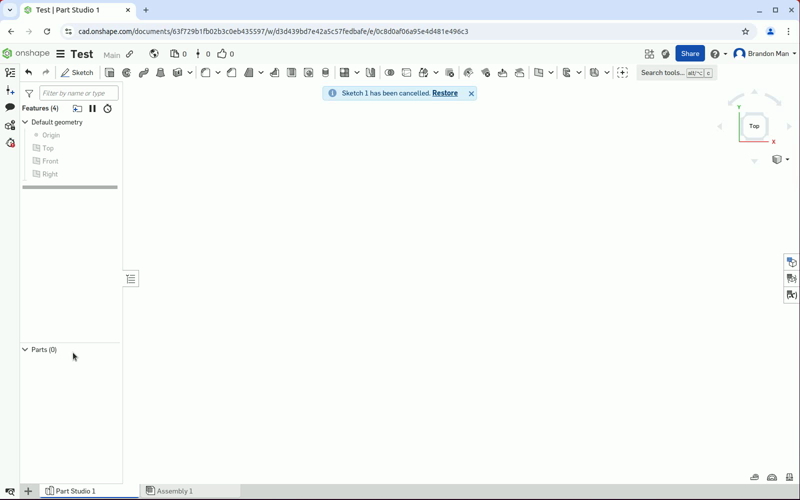
key(up)
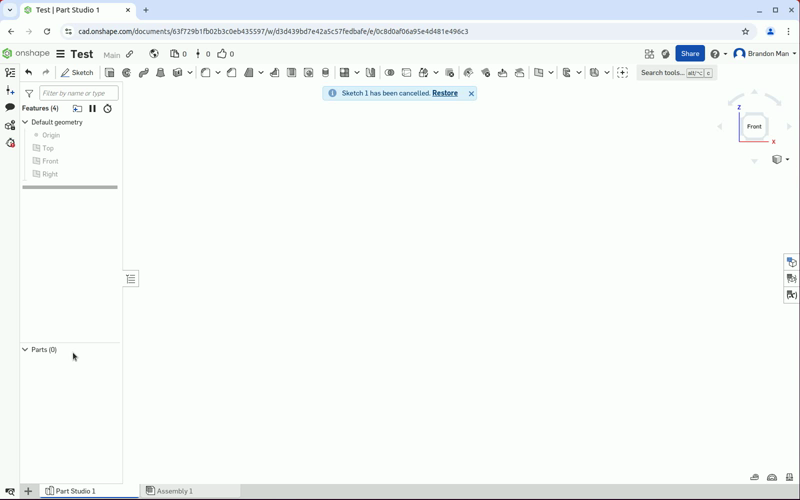
key_up(shift)
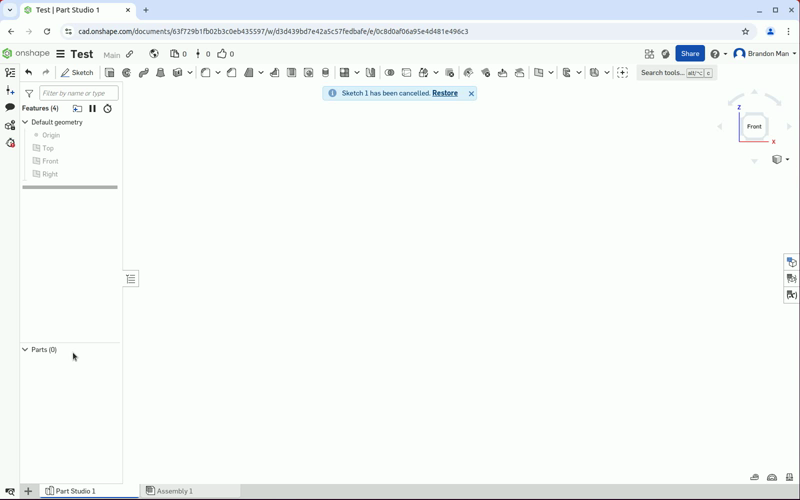
mouse_move(73, 352)
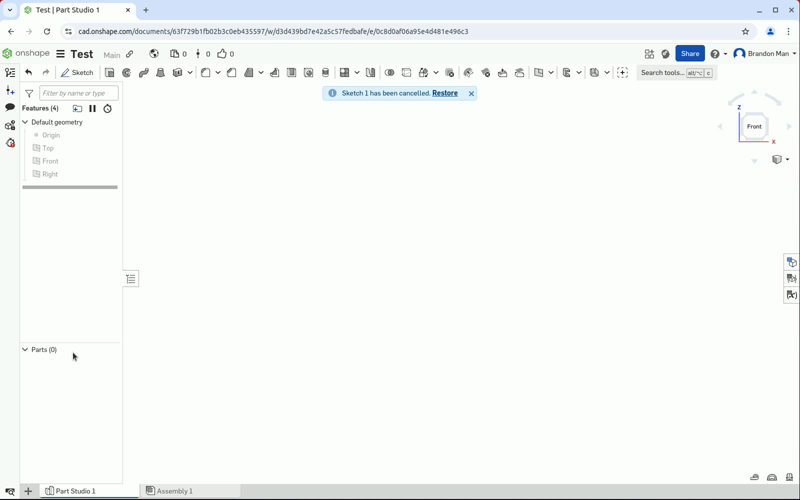
key(shift+y)
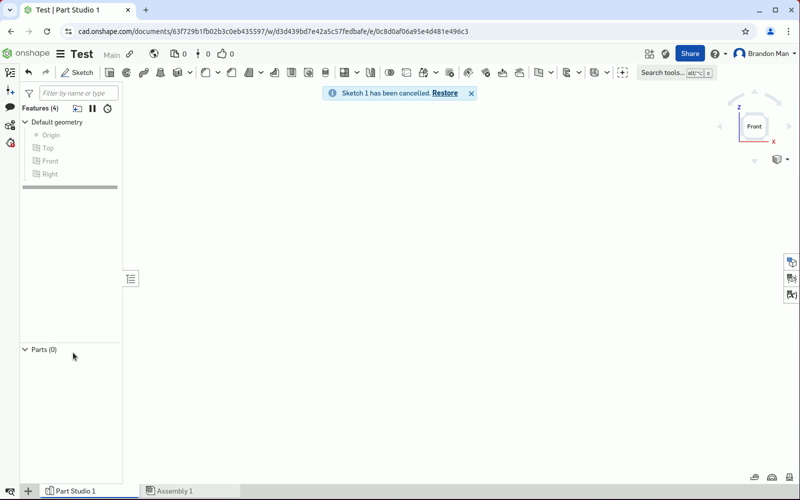
key(shift+s)
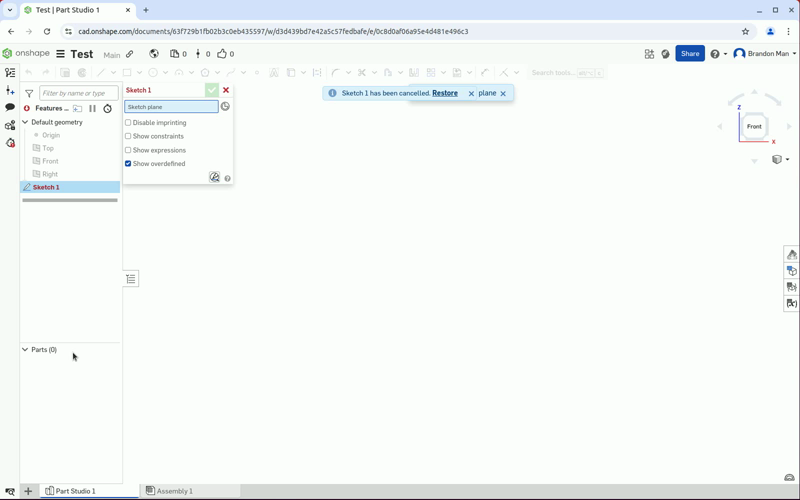
mouse_move(73, 163)
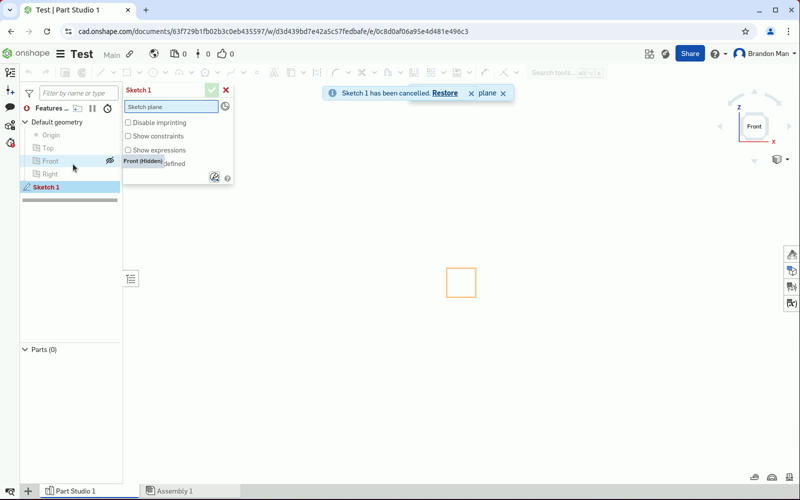
click(73, 163)
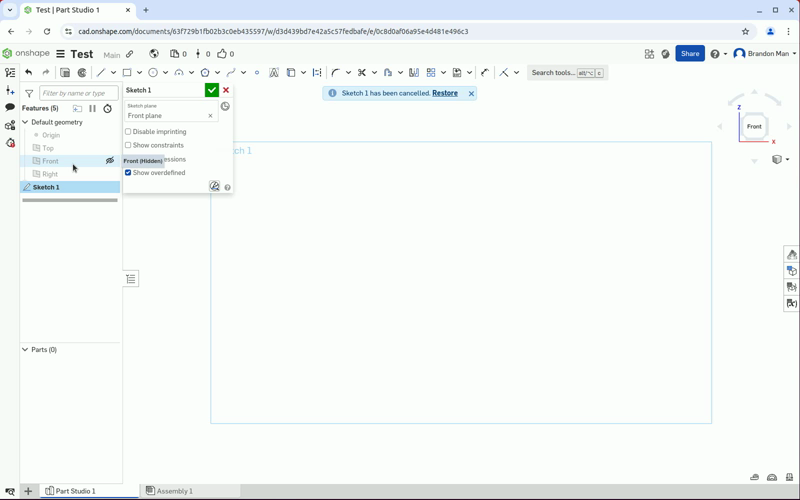
mouse_move(73, 352)
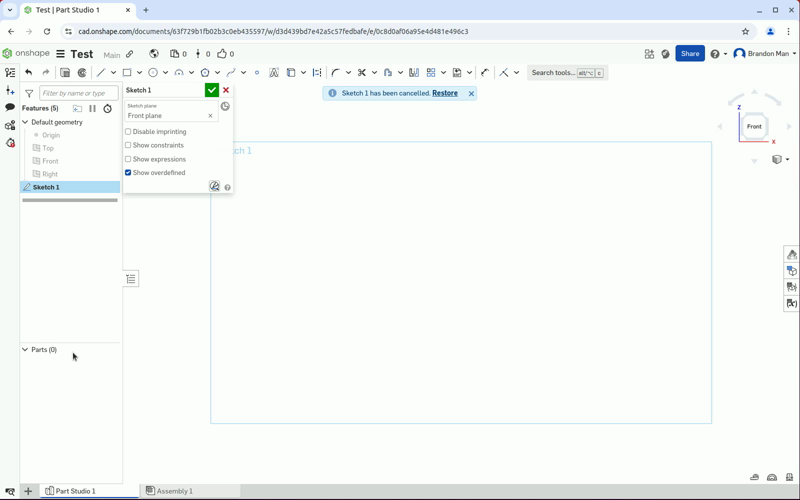
key(y)
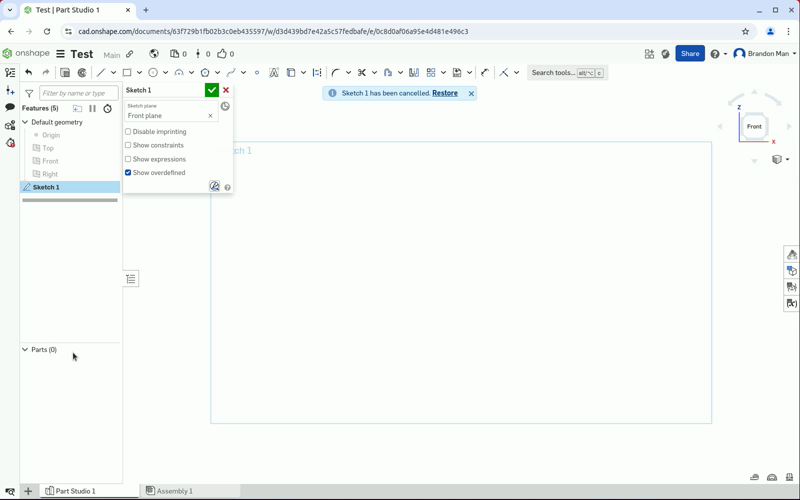
key(c)
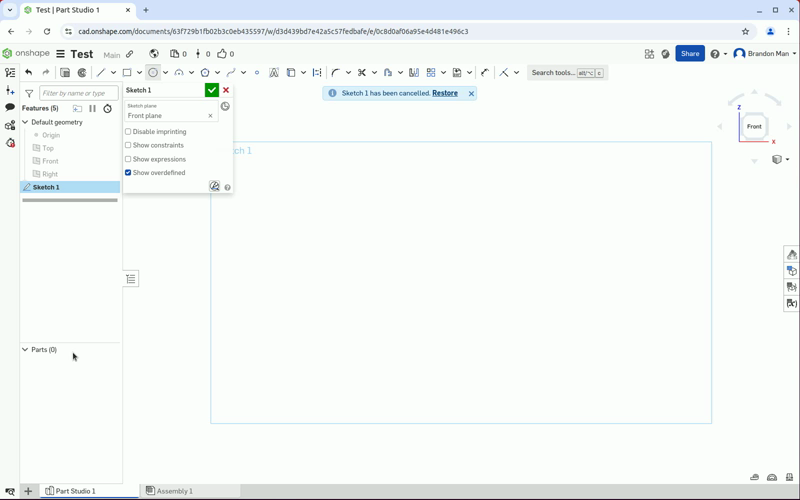
key_down(shift)
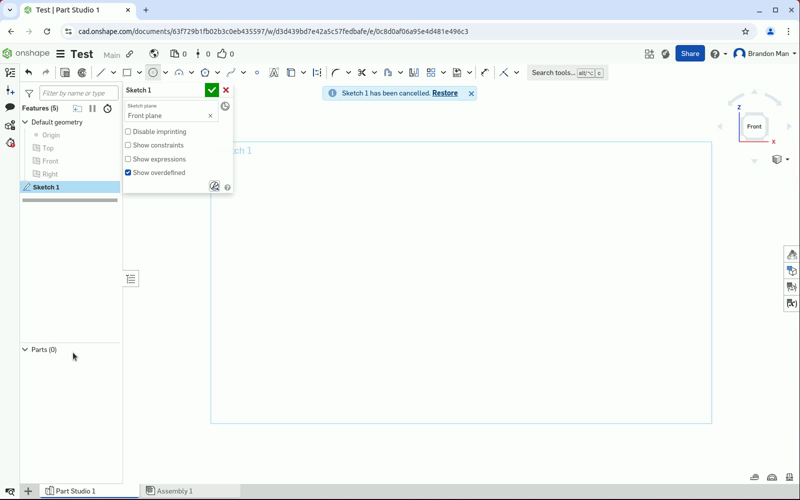
mouse_move(461, 282)
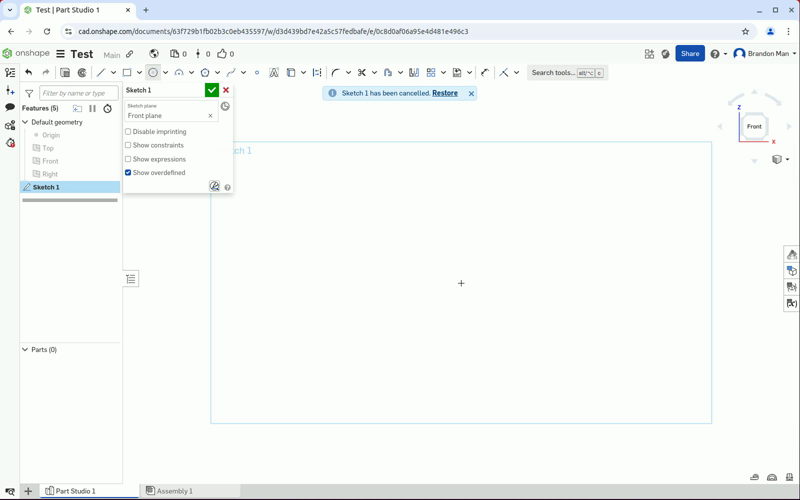
click(461, 282)
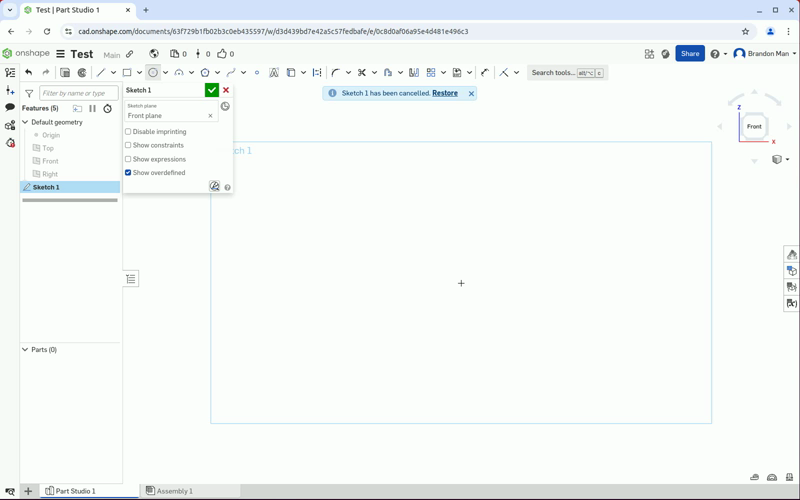
key_up(shift)
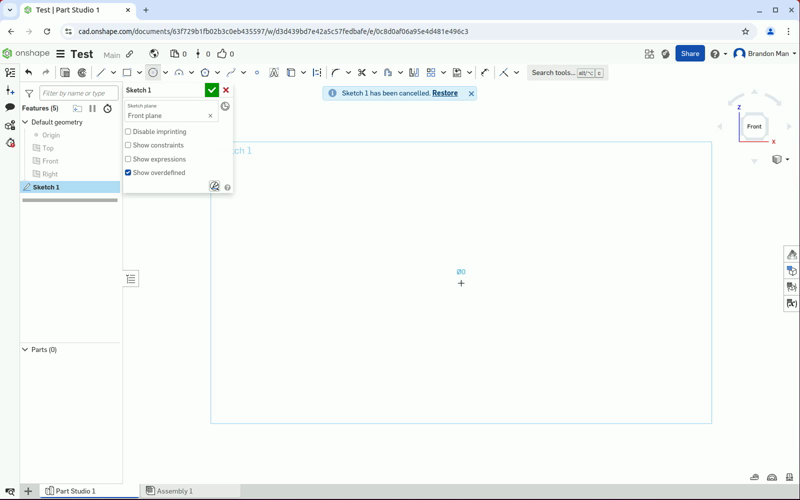
mouse_move(477, 282)
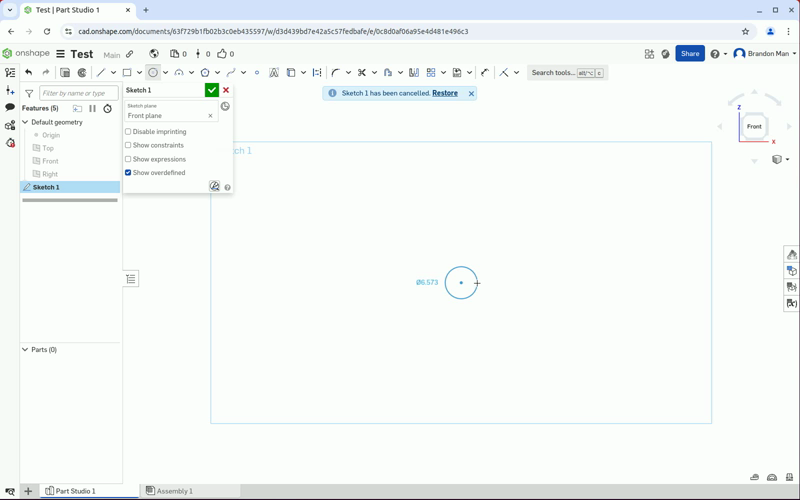
click(477, 282)
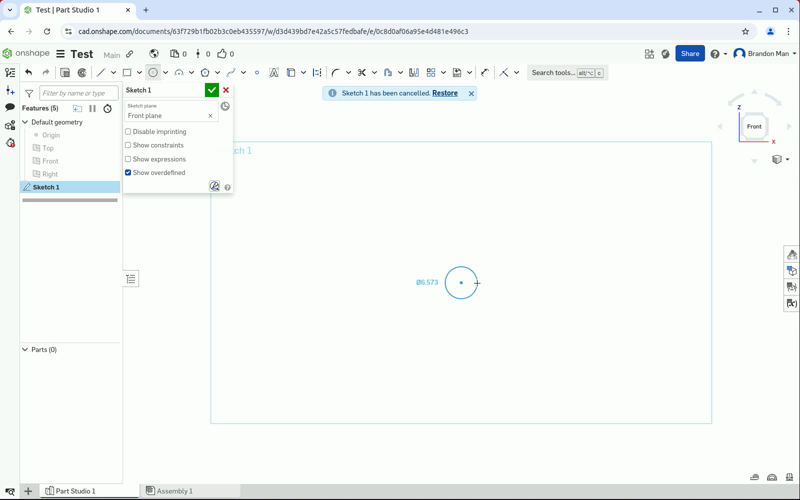
key(esc)
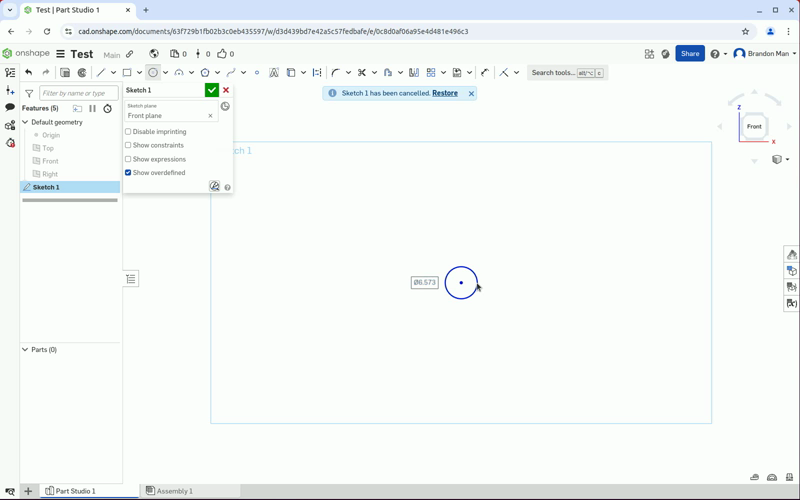
key(c)
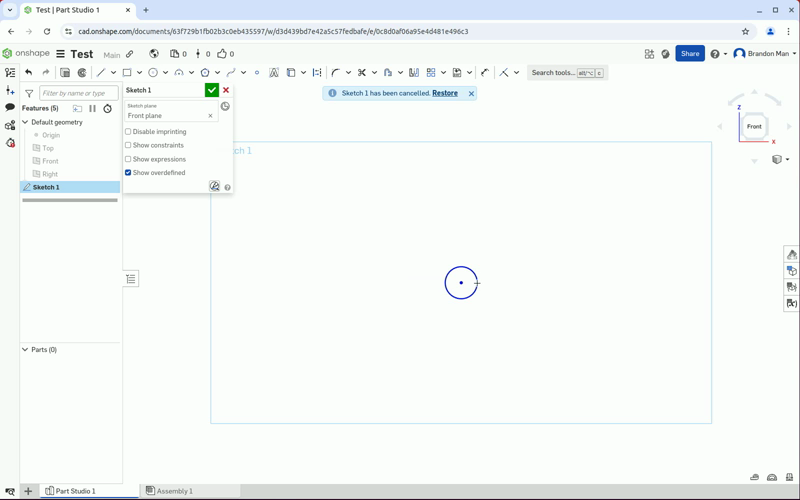
key_down(shift)
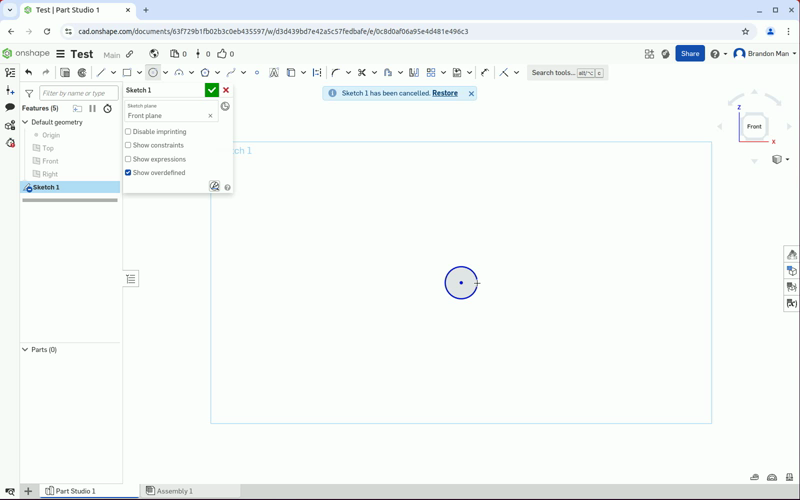
mouse_move(461, 282)
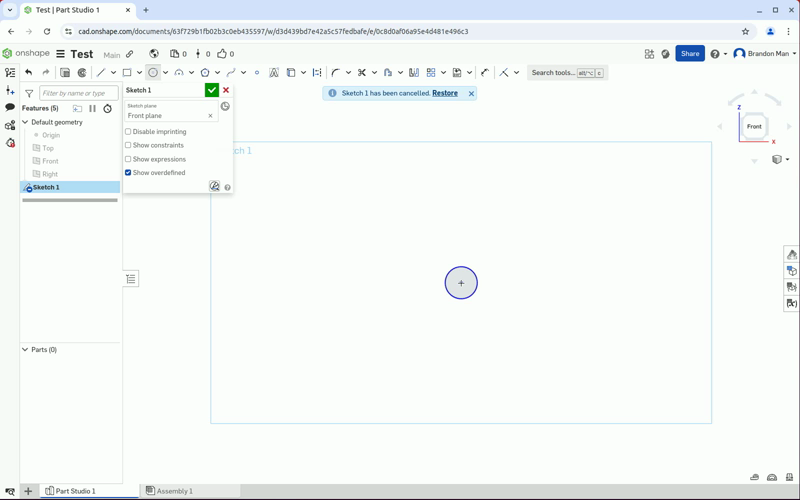
click(461, 282)
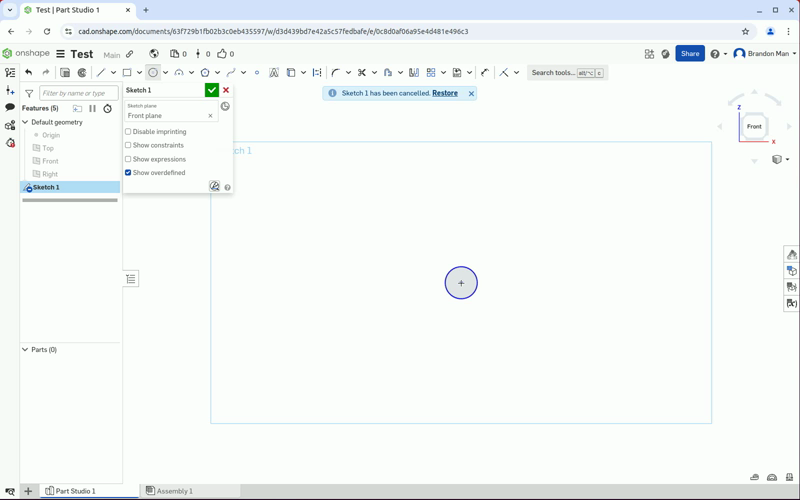
key_up(shift)
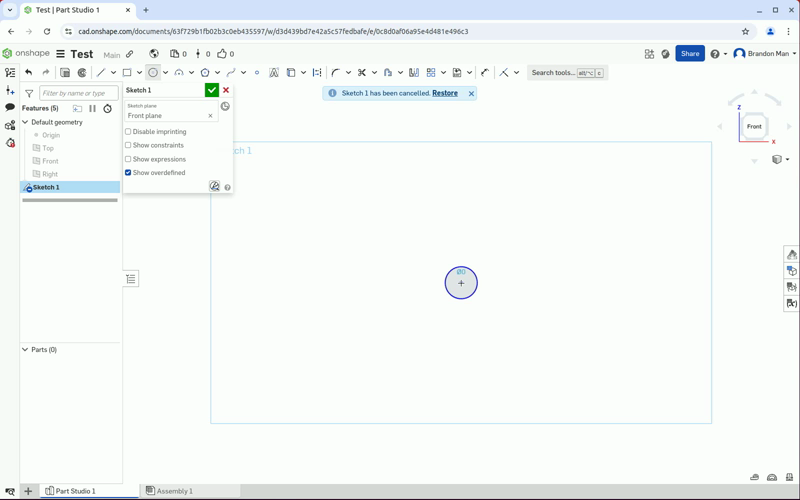
mouse_move(471, 282)
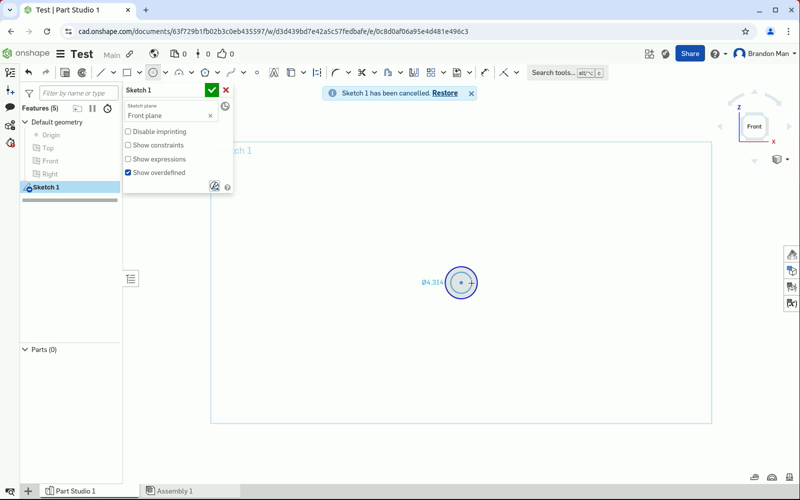
click(471, 282)
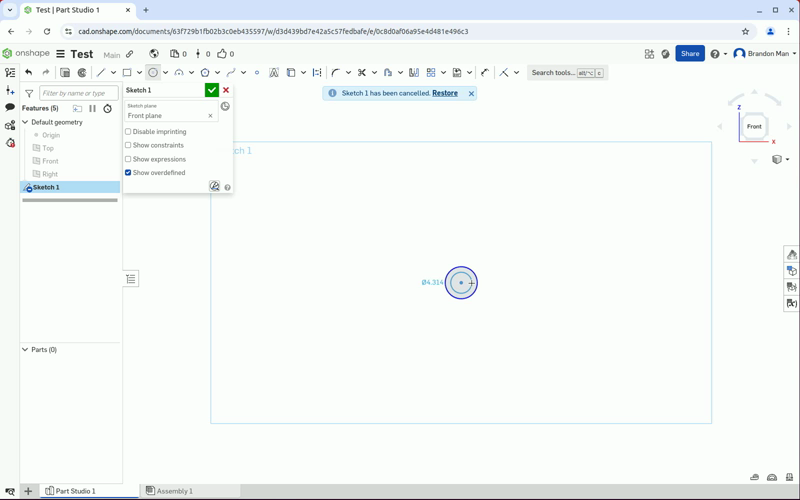
key(esc)
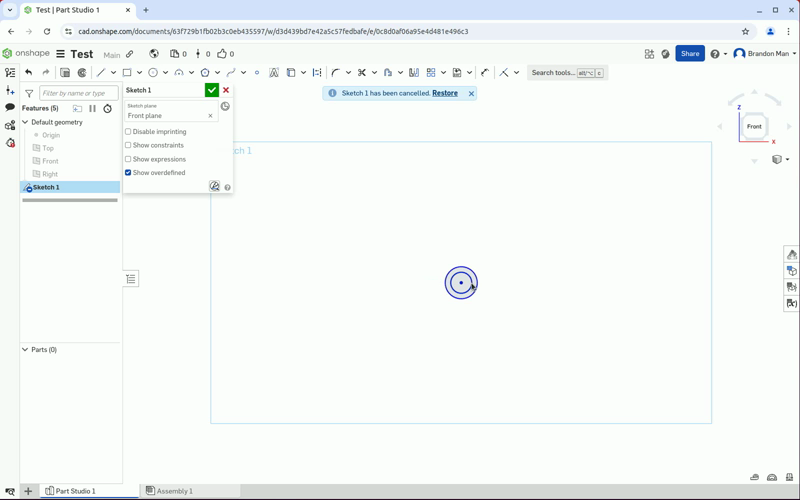
mouse_move(476, 283)
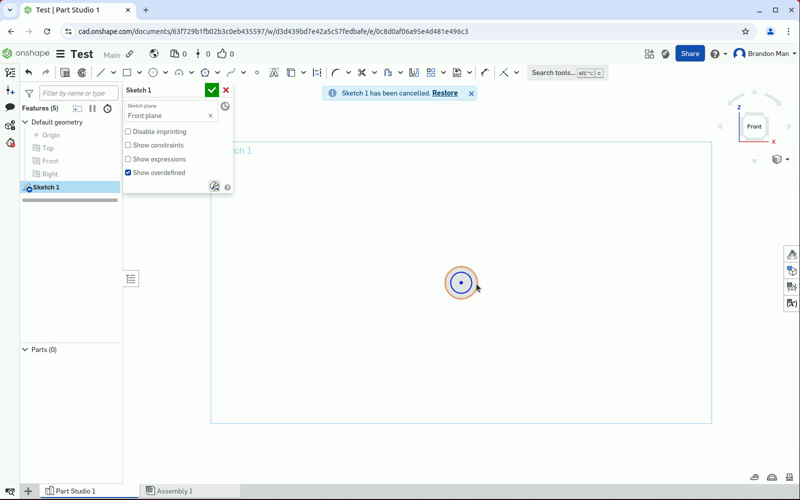
scroll(6)
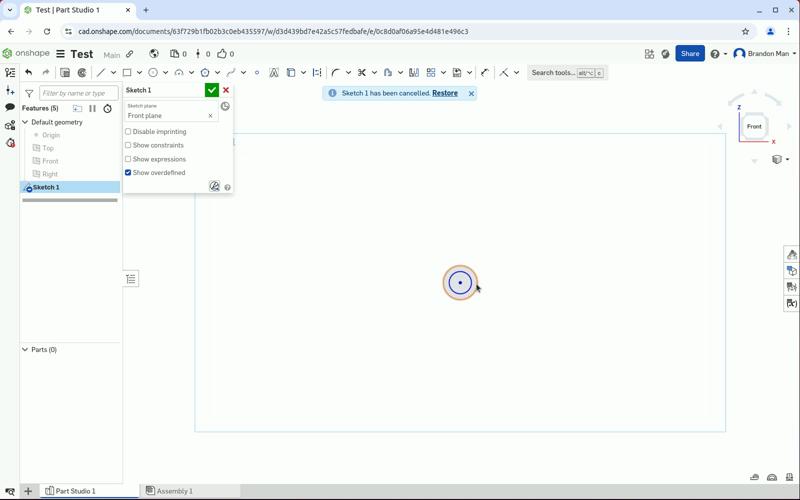
scroll(6)
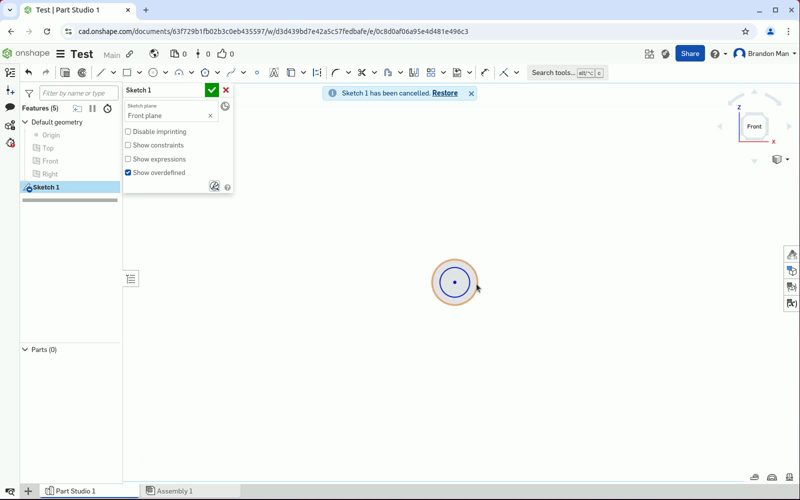
scroll(6)
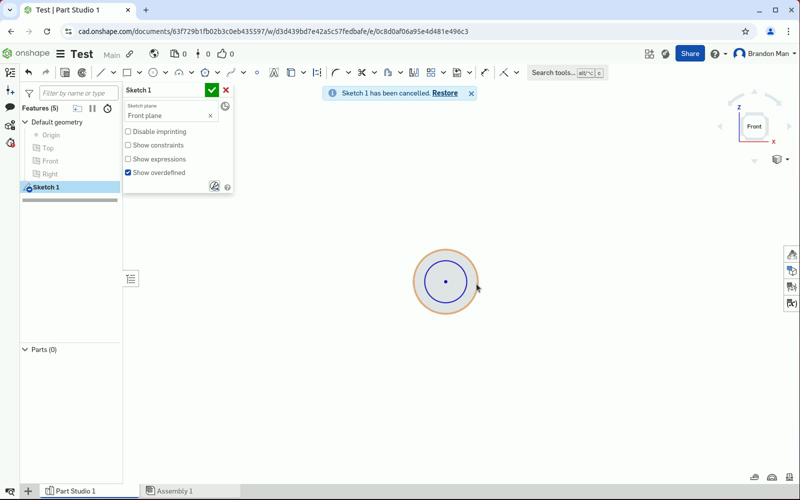
scroll(6)
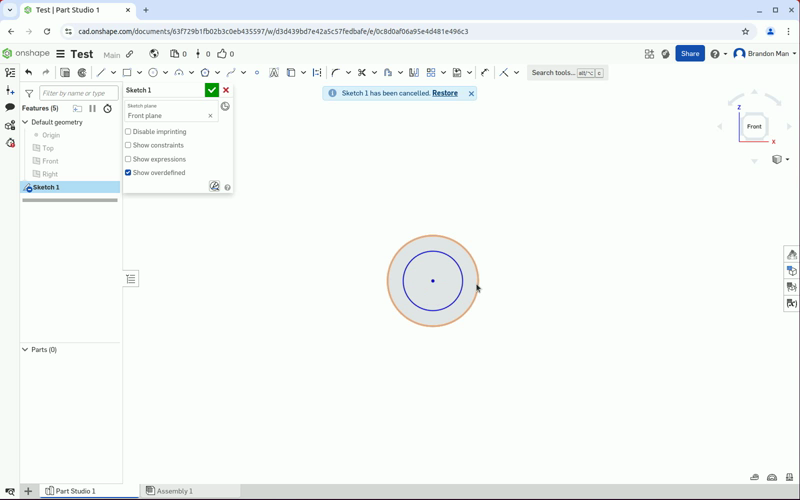
scroll(6)
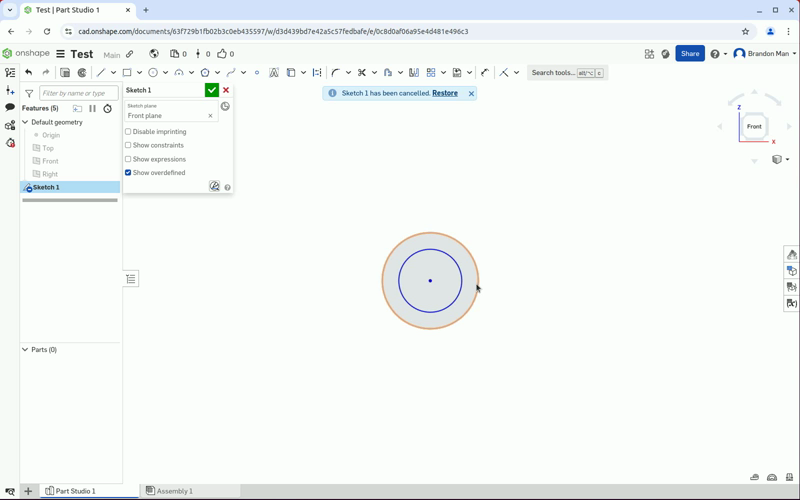
scroll(6)
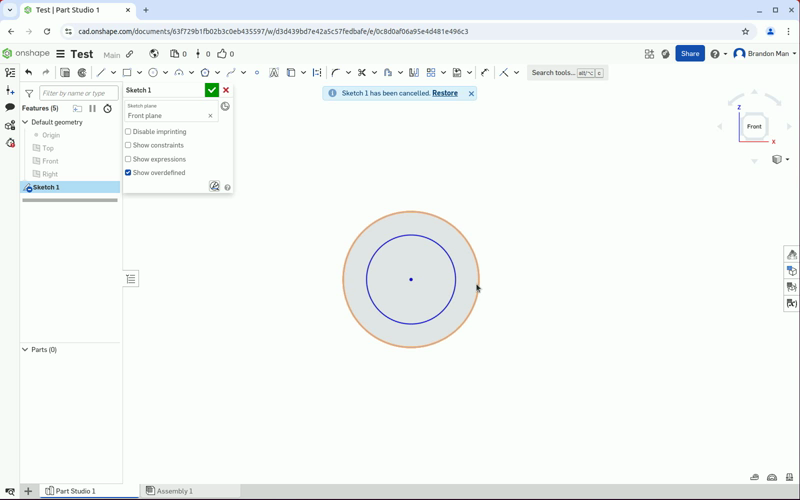
scroll(6)
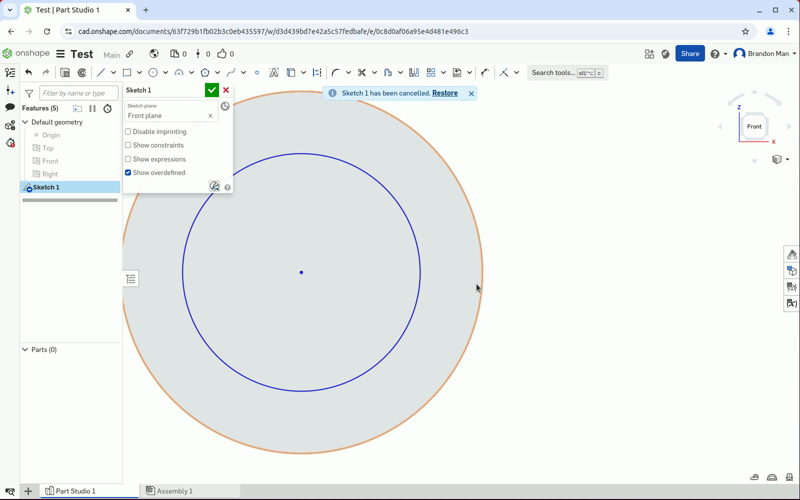
click(476, 283)
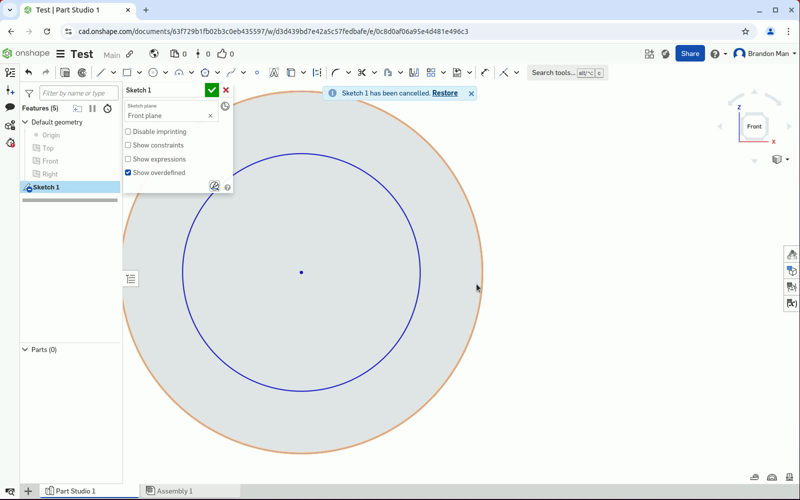
scroll(-6)
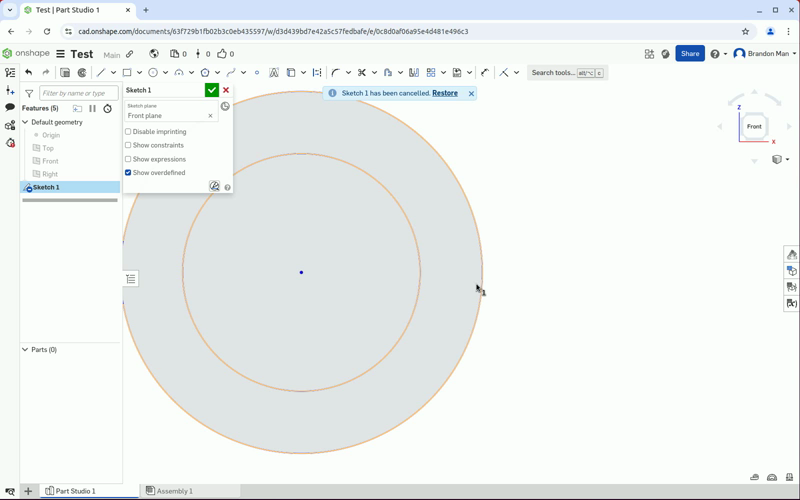
scroll(-6)
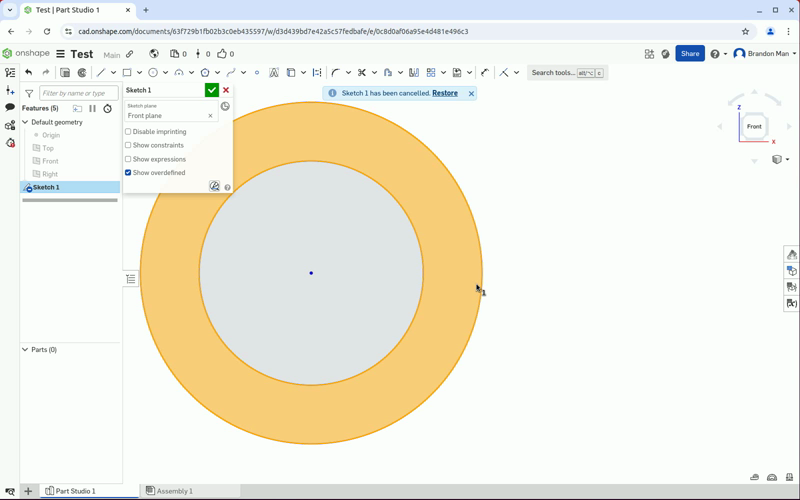
scroll(-6)
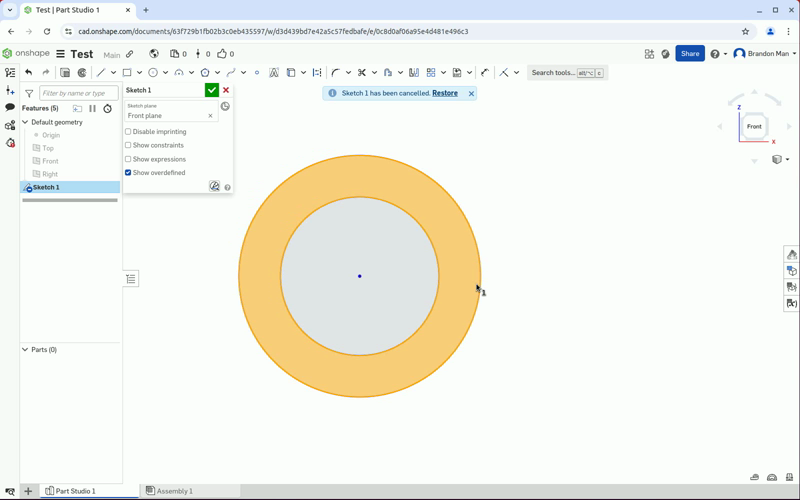
scroll(-6)
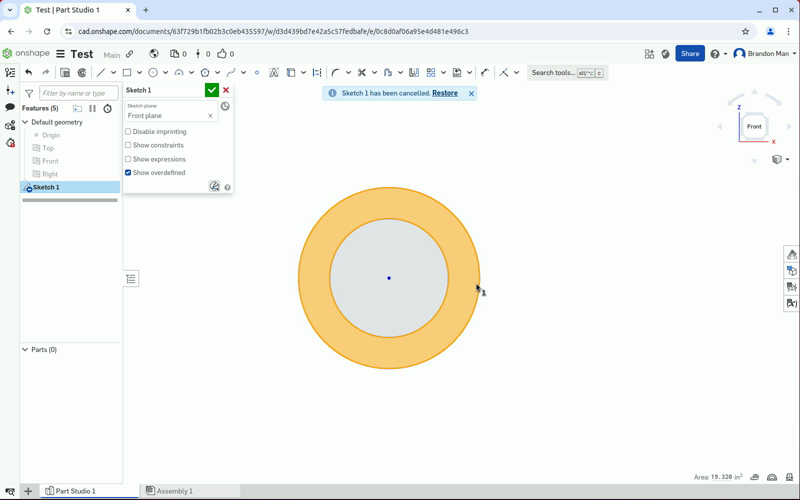
scroll(-6)
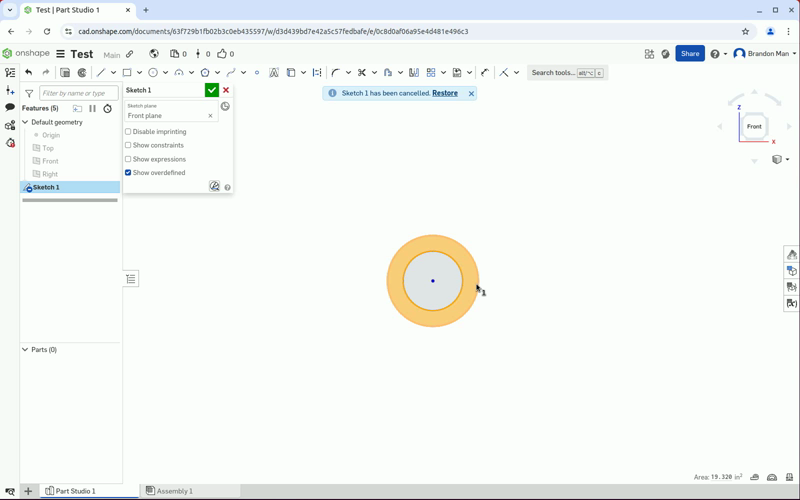
scroll(-6)
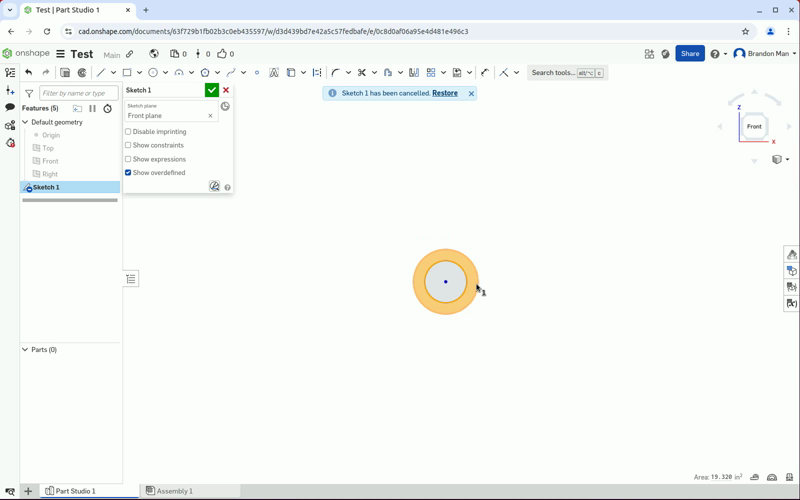
scroll(-6)
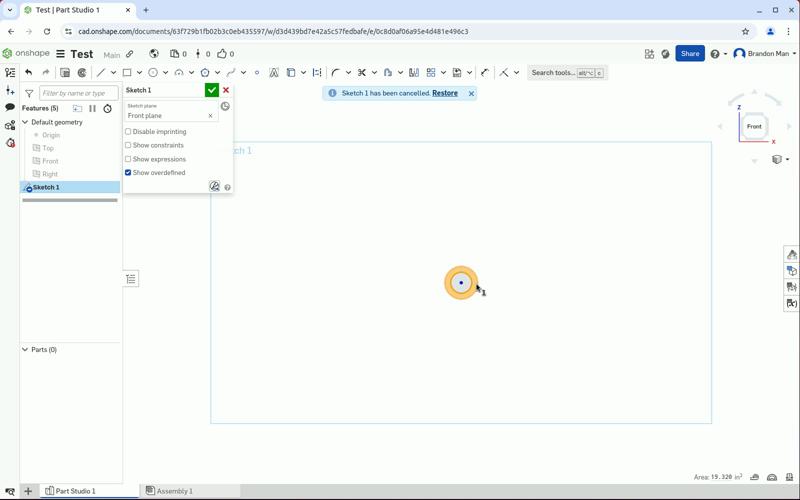
mouse_move(73, 352)
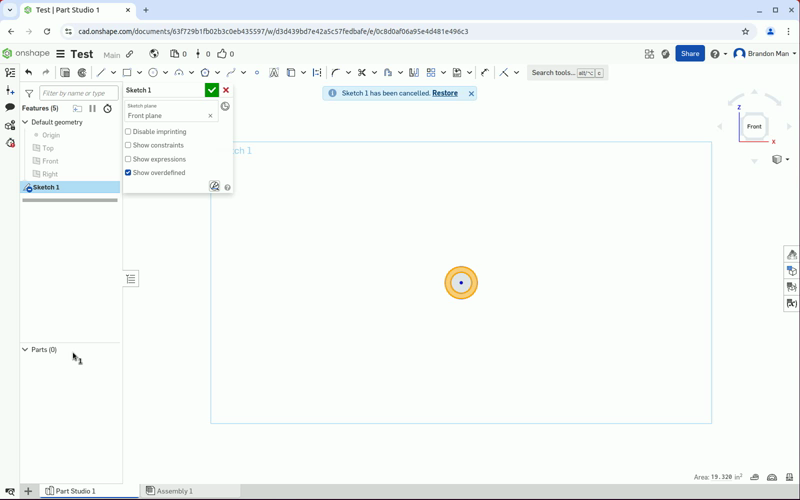
key(shift+y)
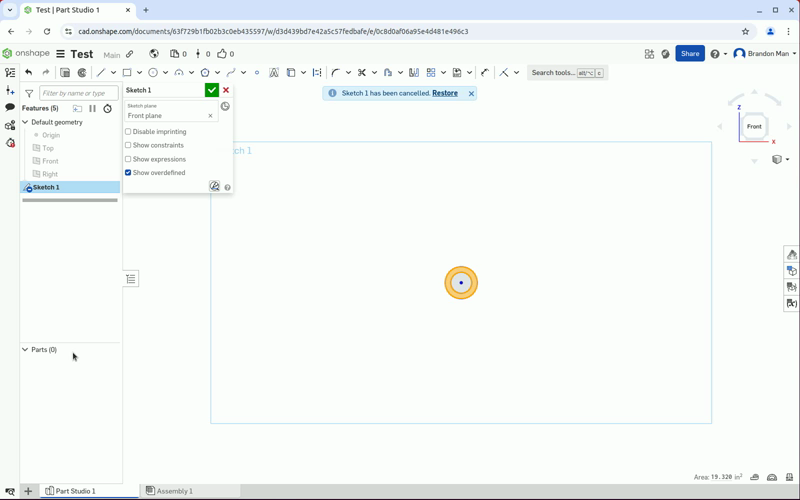
key(shift+e)
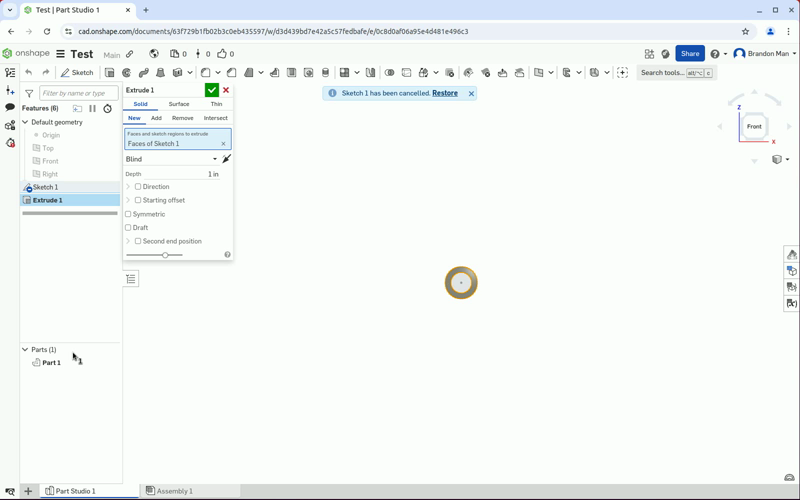
mouse_move(143, 106)
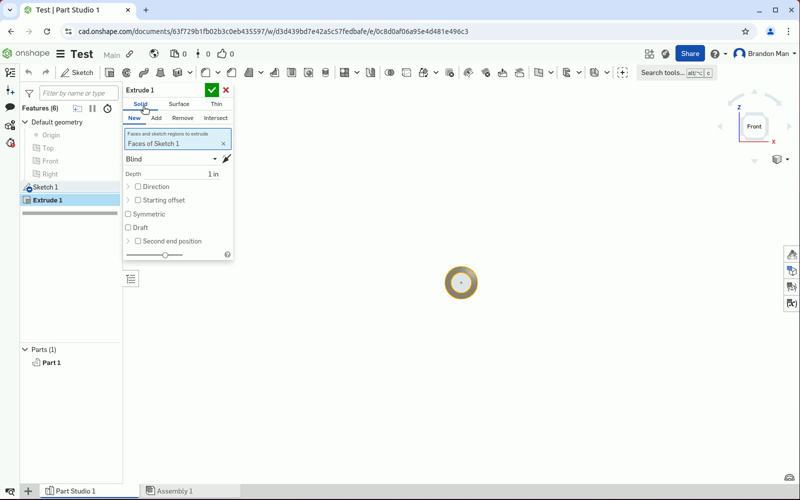
click(143, 106)
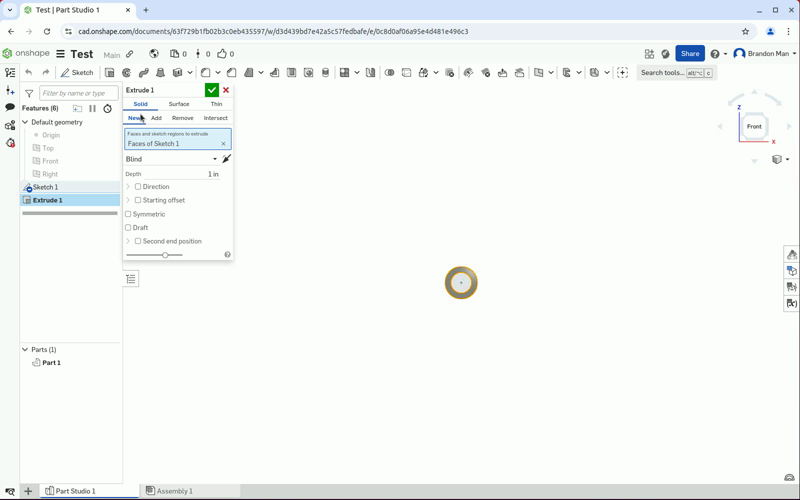
mouse_move(137, 120)
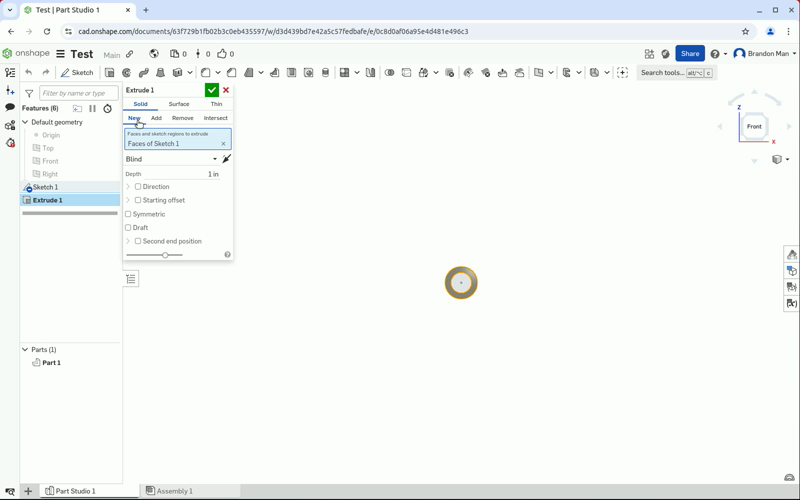
click(137, 120)
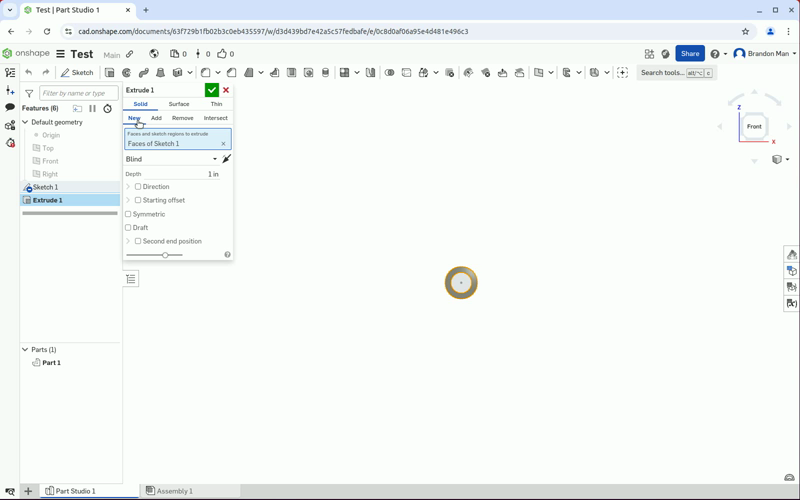
key(tab, 4)
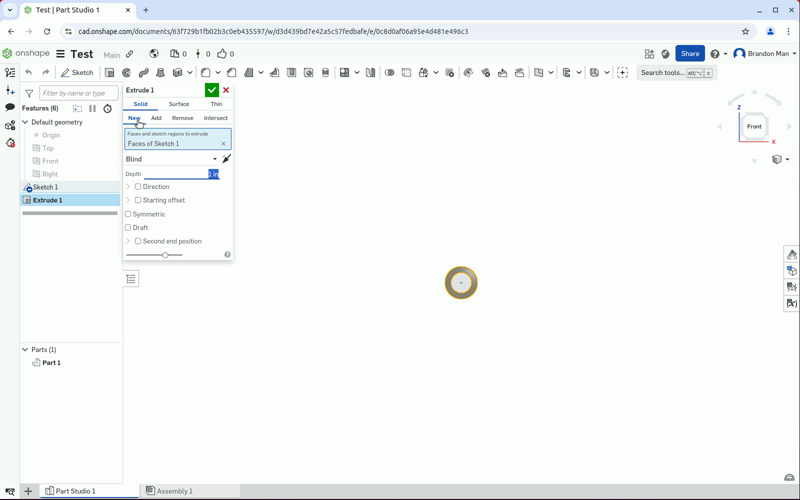
text(23.108)
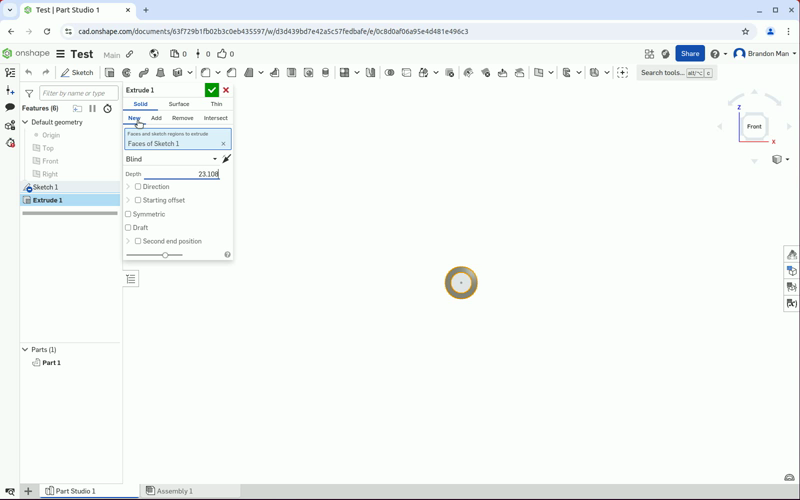
key(enter)
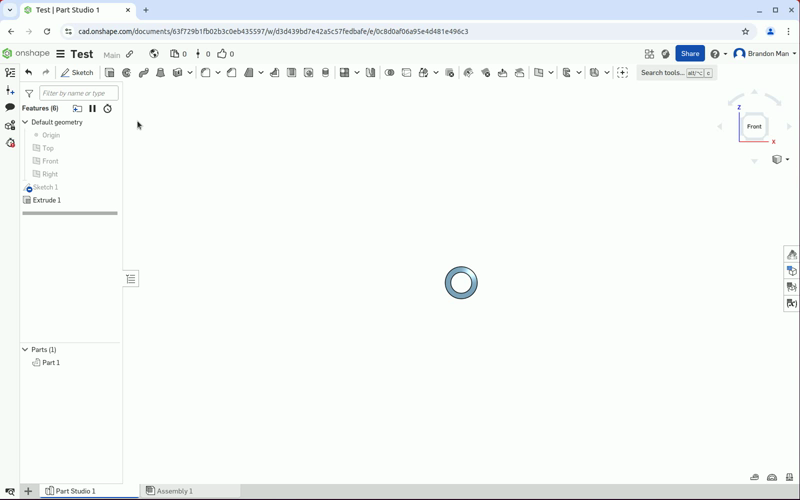
key(shift+h)
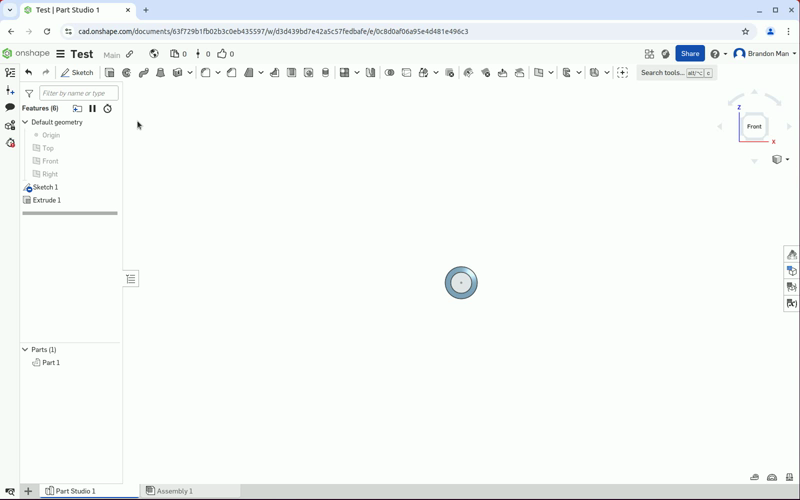
key(shift+h)
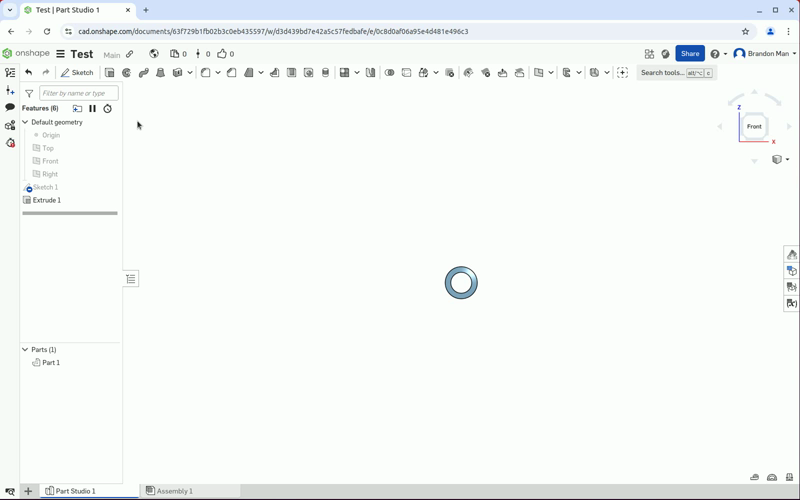
mouse_move(73, 189)
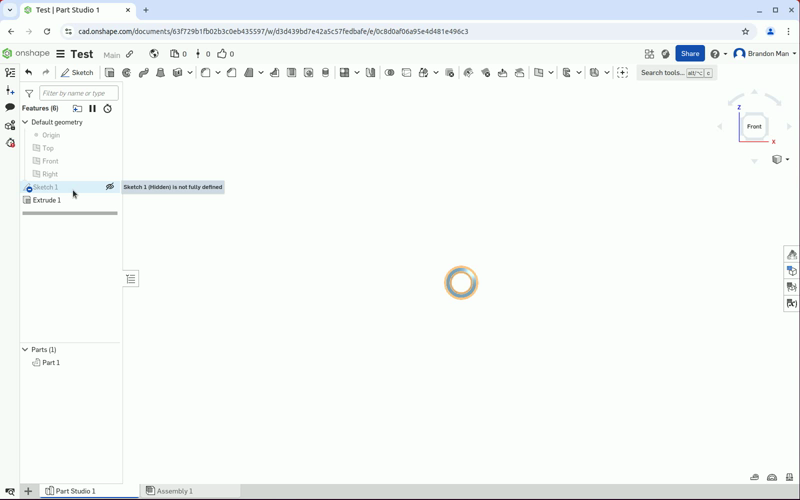
click(73, 189)
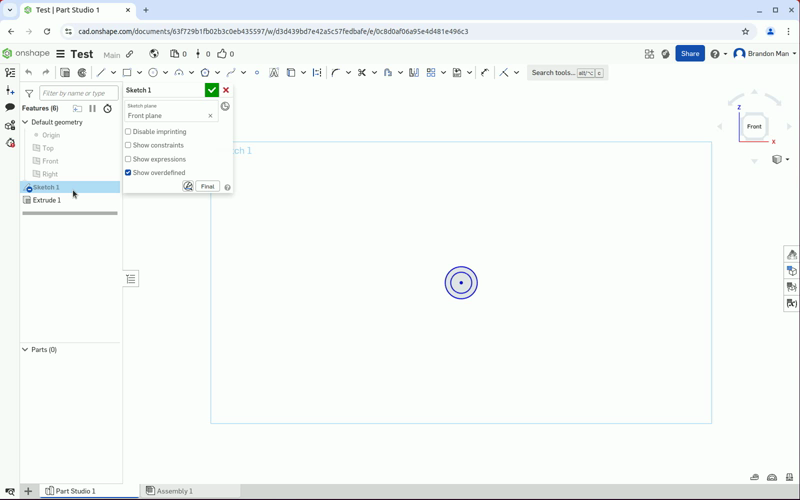
mouse_move(229, 92)
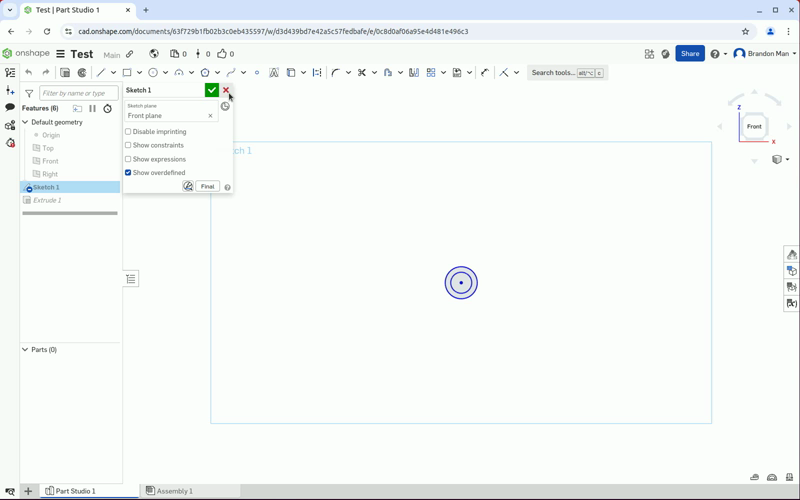
click(229, 92)
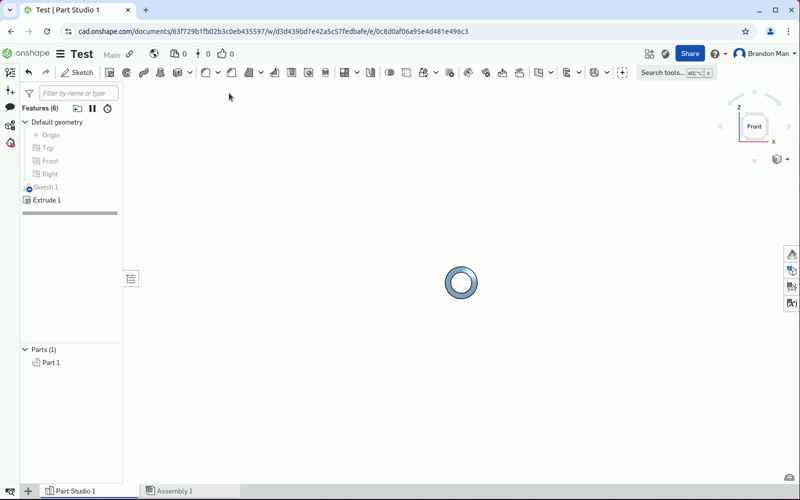
mouse_move(73, 352)
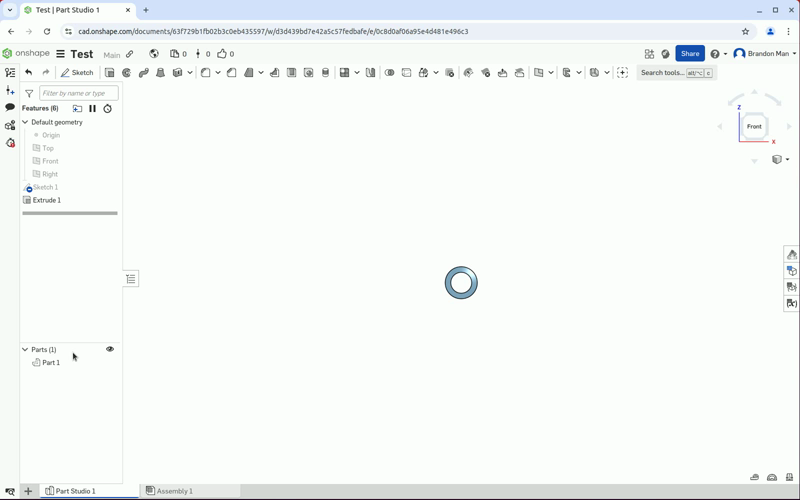
key(y)
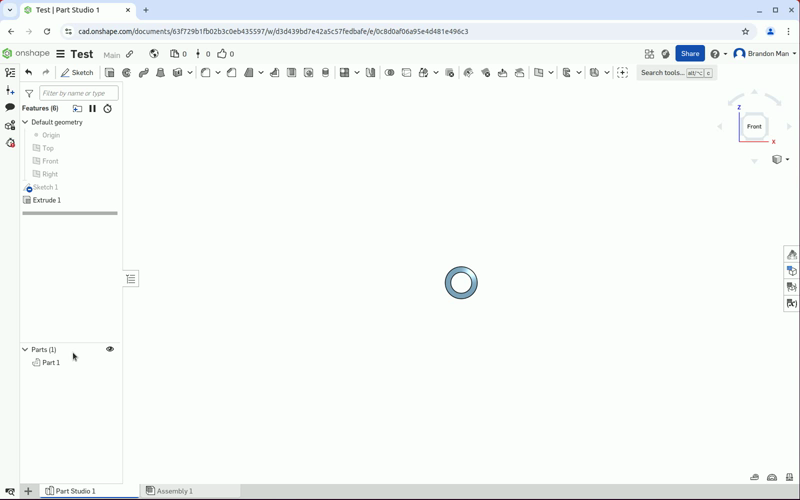
key(shift+p)
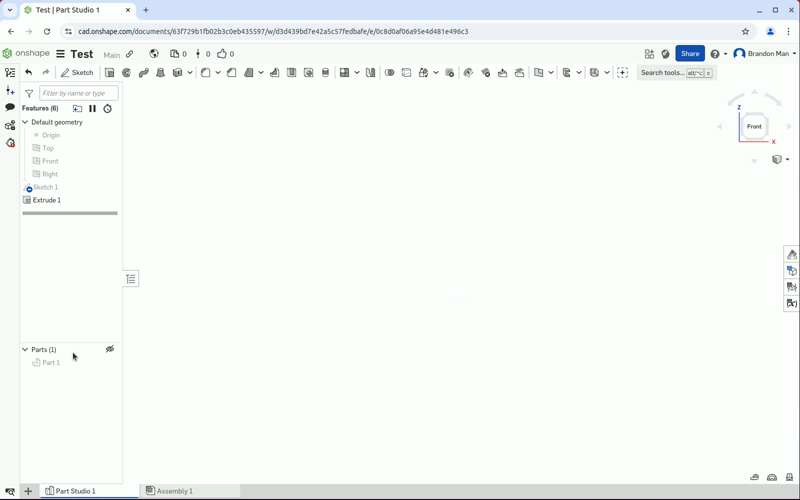
key(space)
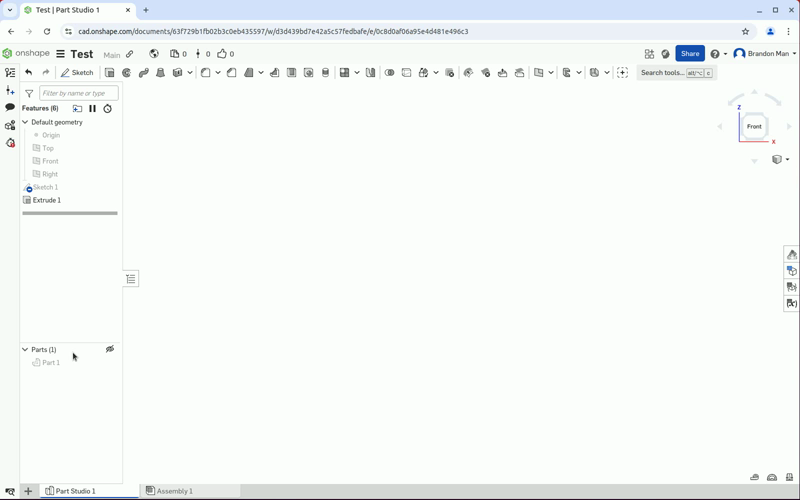
key_down(shift)
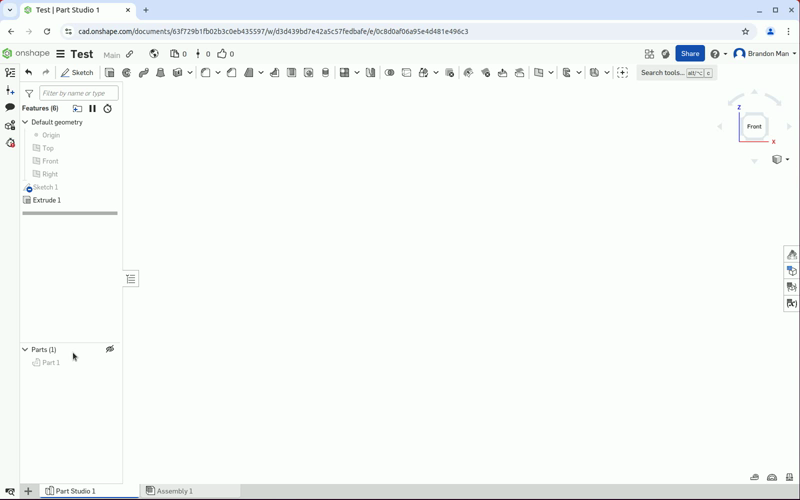
key(down)
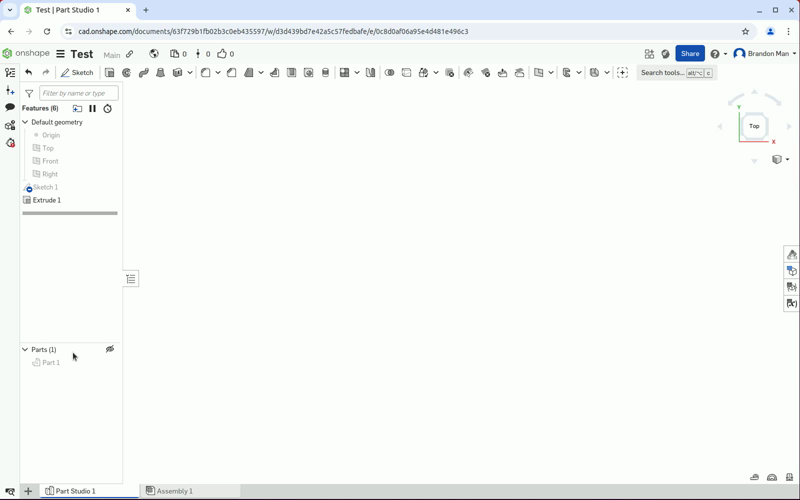
key_up(shift)
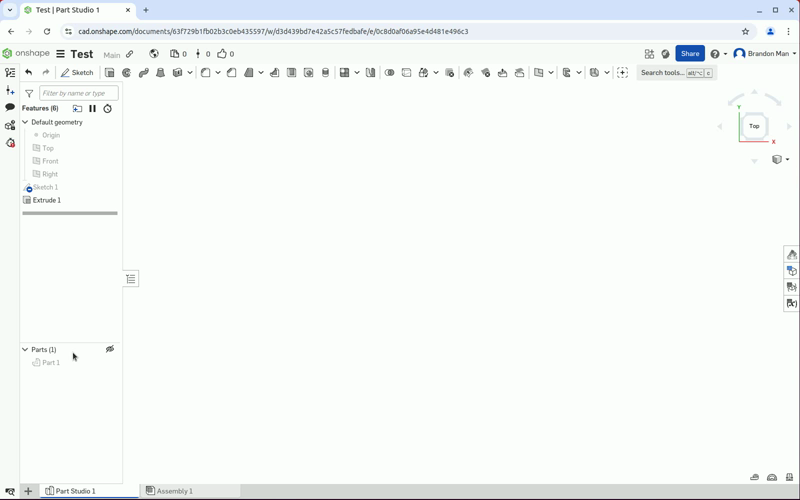
mouse_move(73, 352)
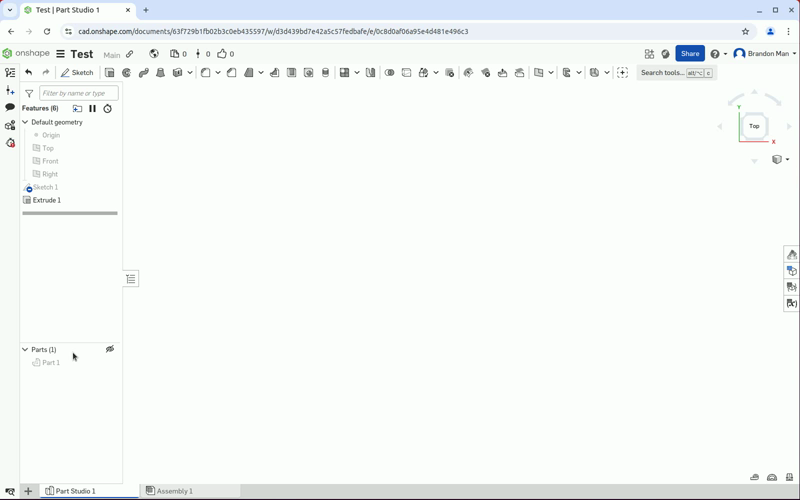
key(shift+y)
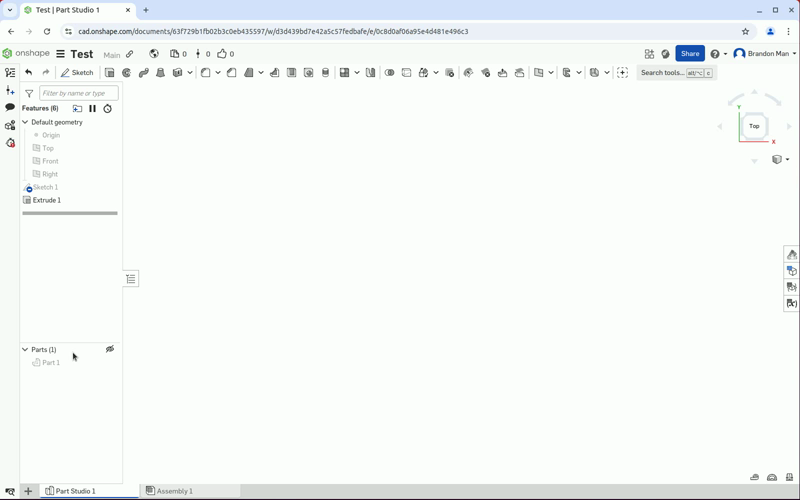
key(shift+s)
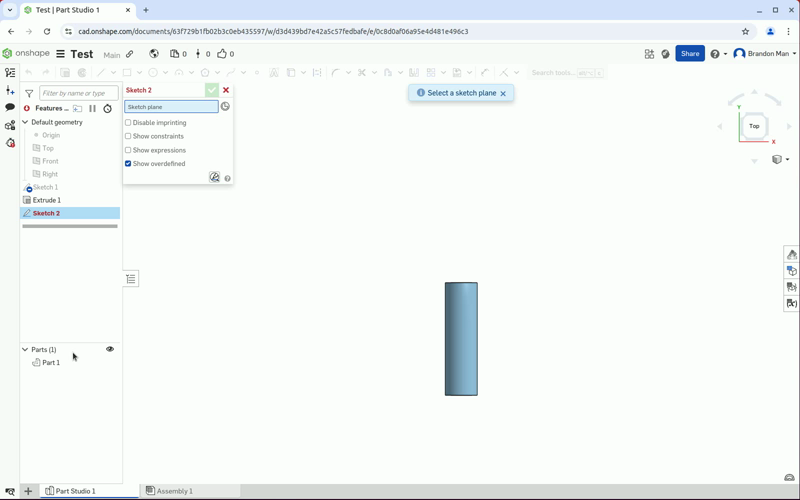
mouse_move(73, 150)
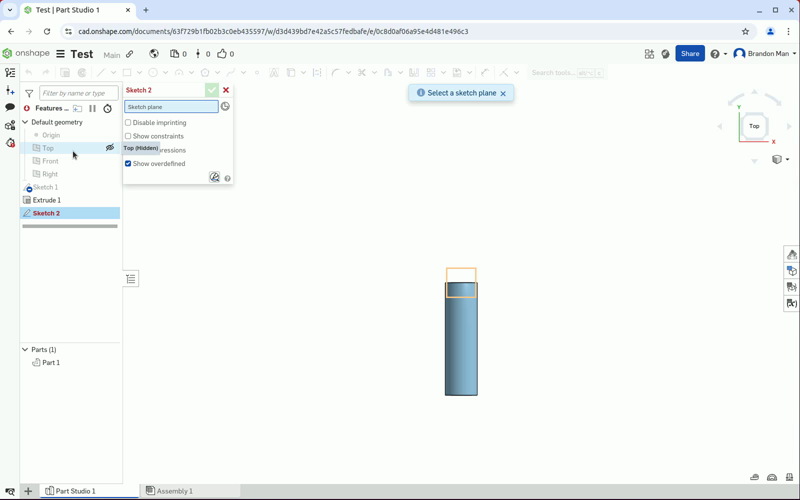
click(73, 150)
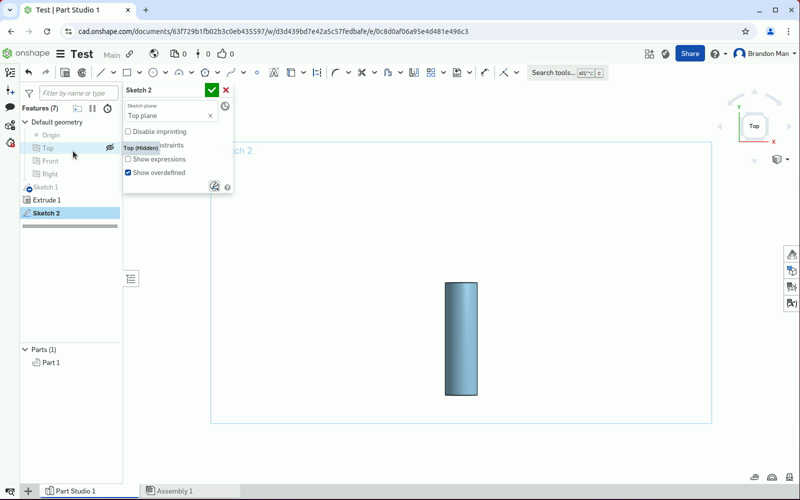
mouse_move(73, 352)
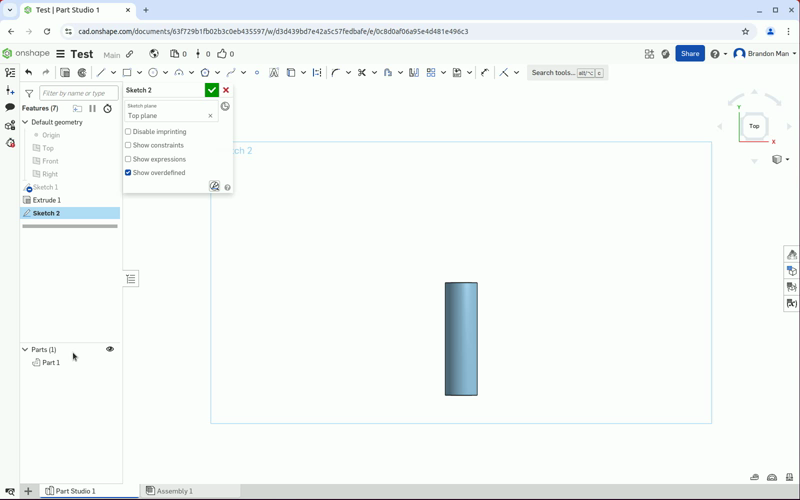
key(y)
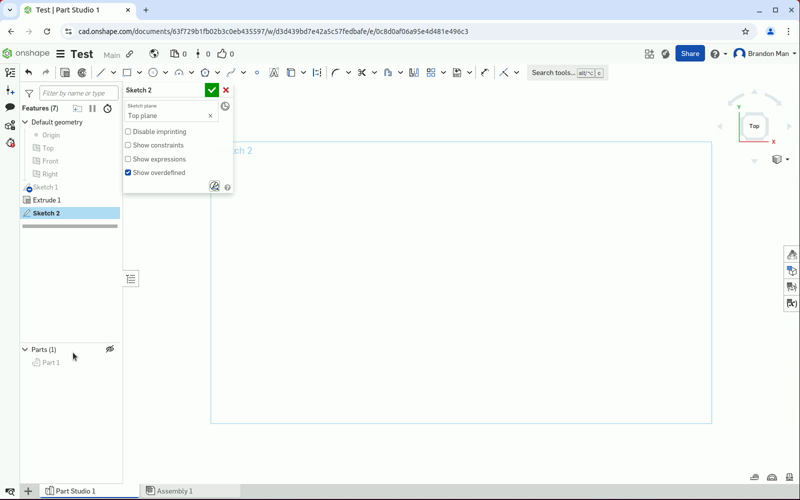
key(c)
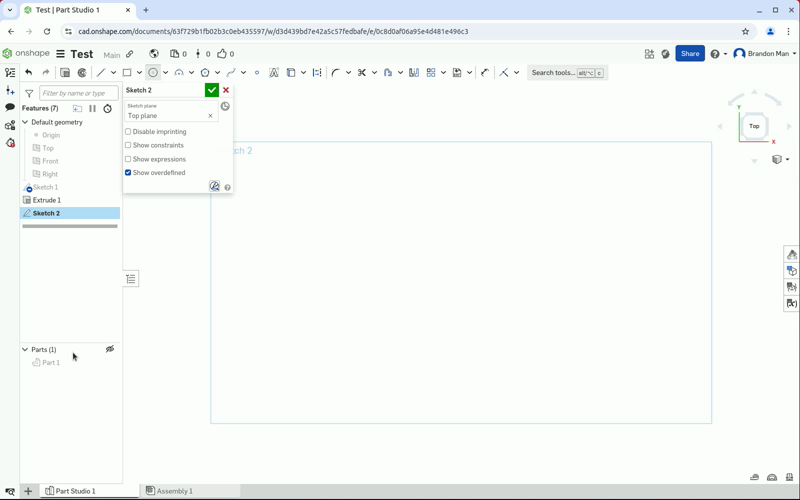
key_down(shift)
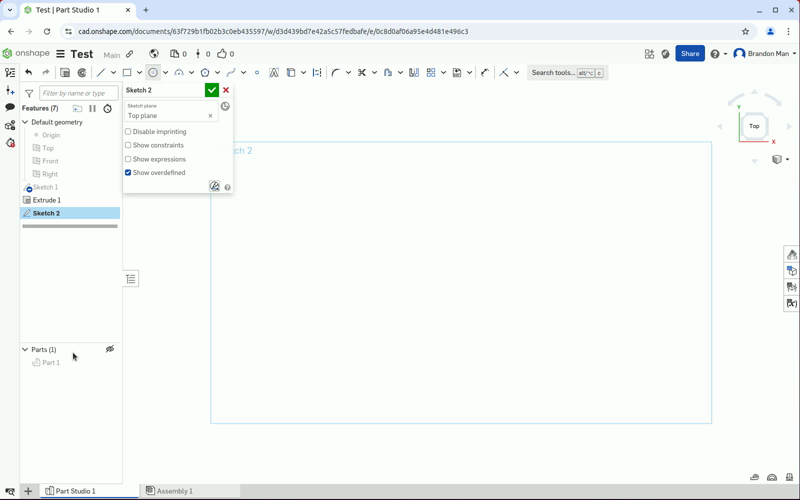
mouse_move(460, 384)
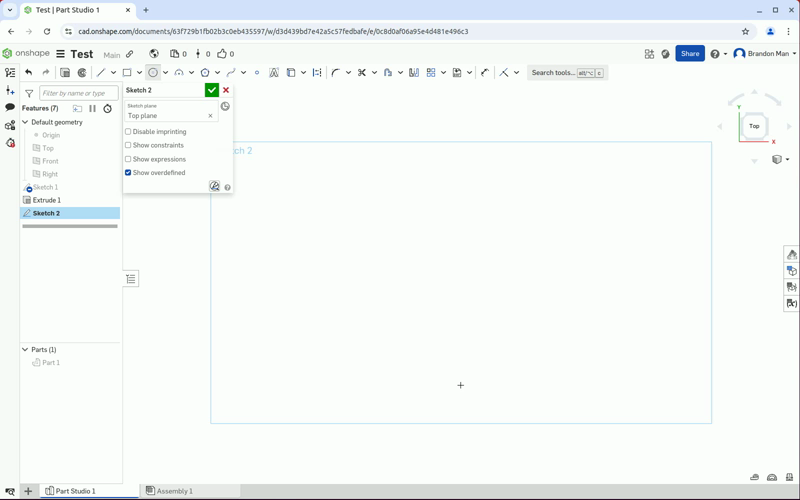
click(460, 384)
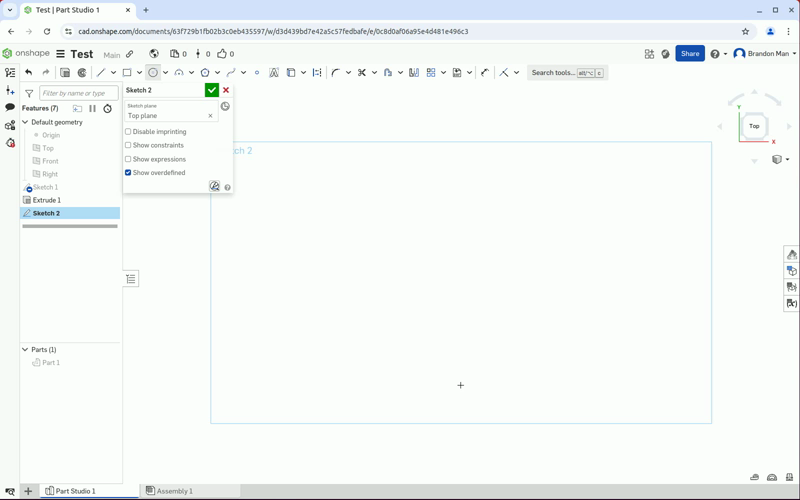
key_up(shift)
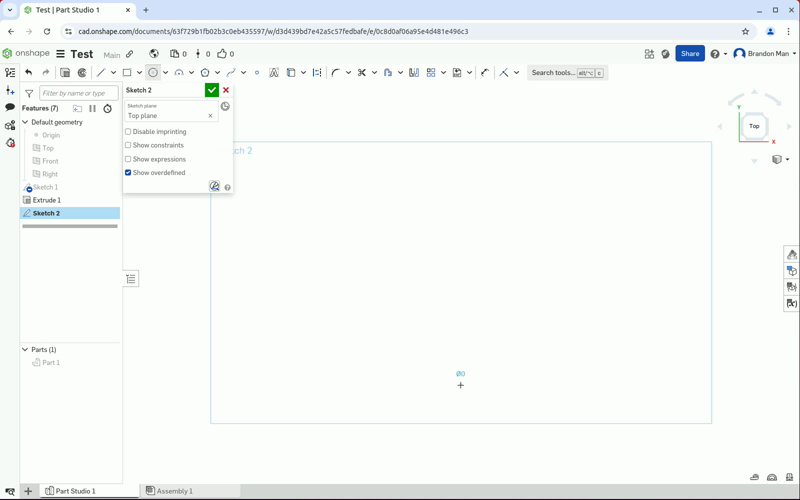
mouse_move(466, 384)
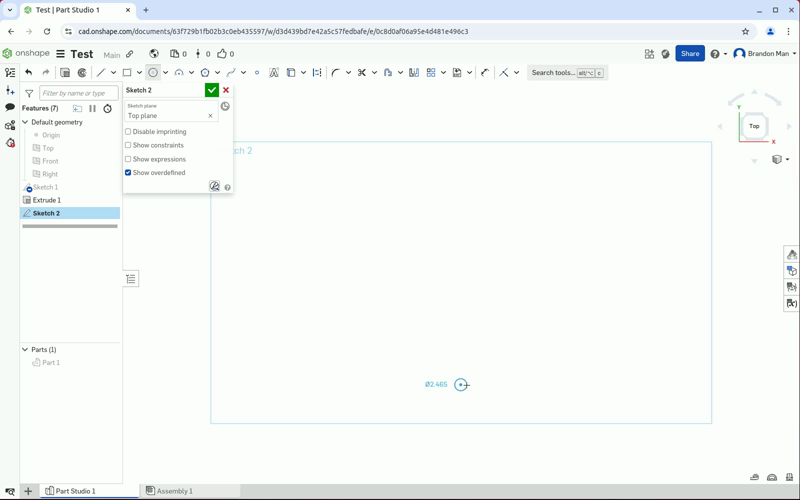
click(466, 384)
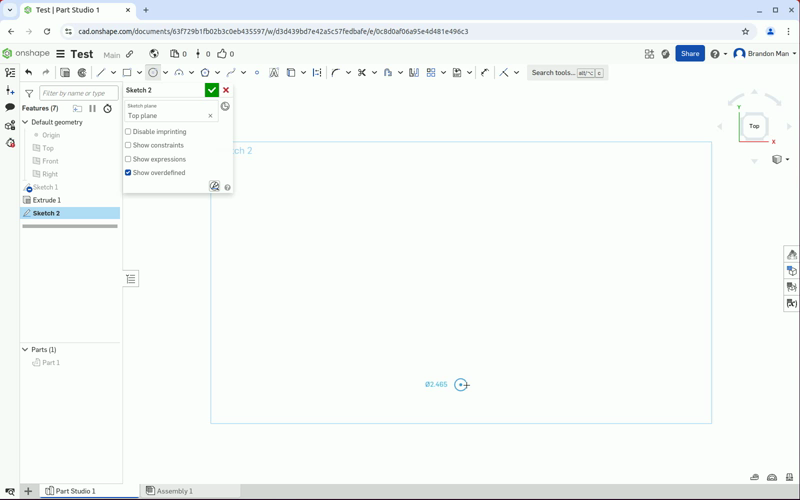
key(esc)
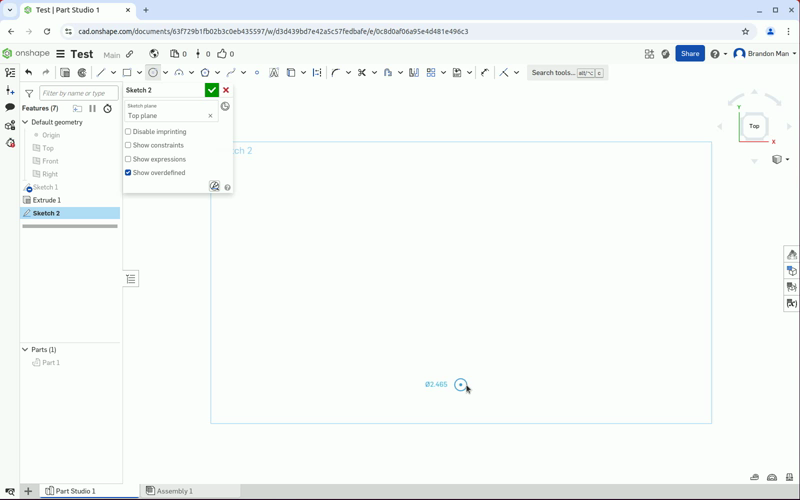
mouse_move(458, 386)
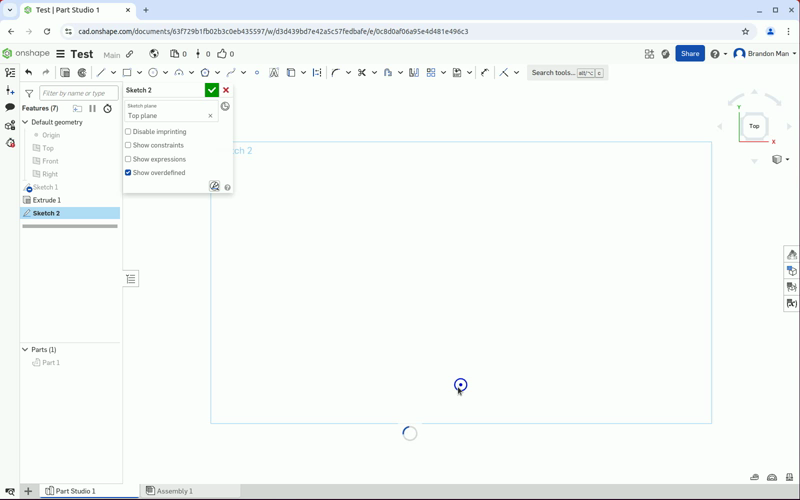
scroll(6)
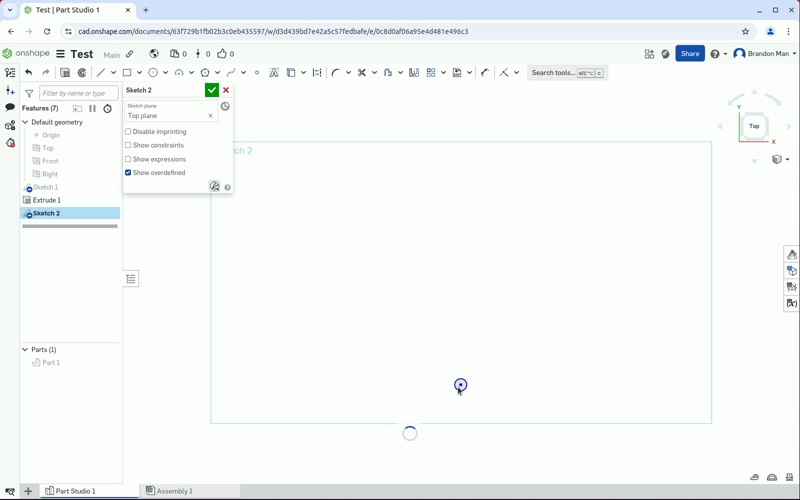
scroll(6)
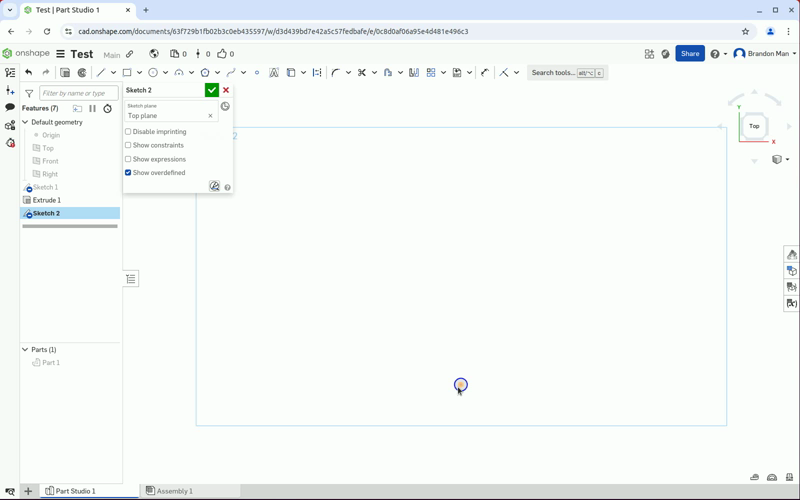
scroll(6)
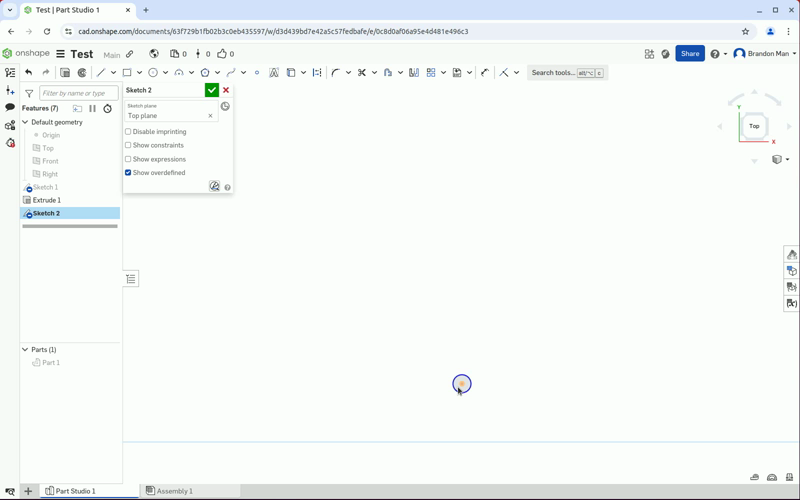
scroll(6)
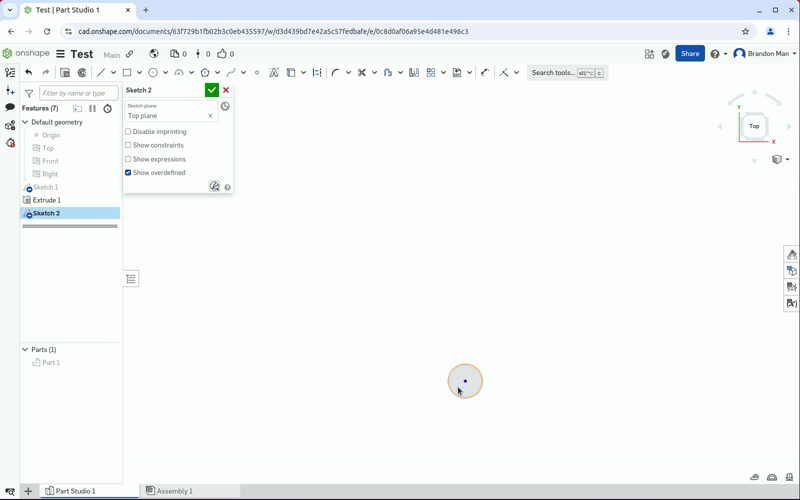
scroll(6)
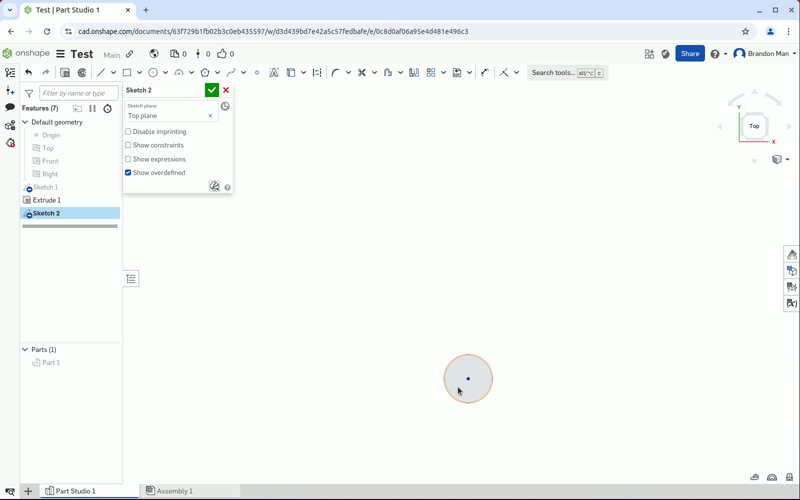
scroll(6)
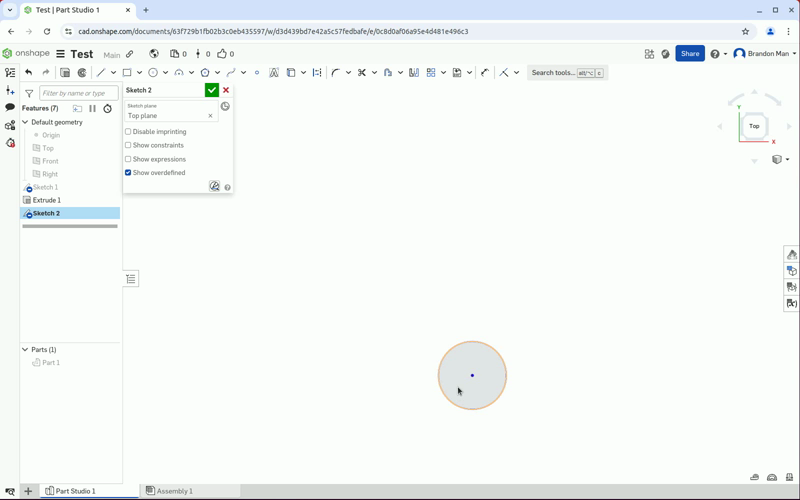
scroll(6)
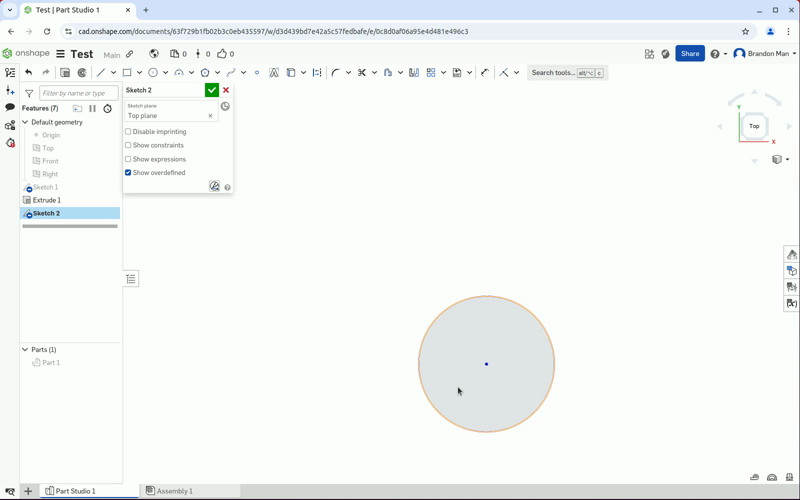
click(458, 386)
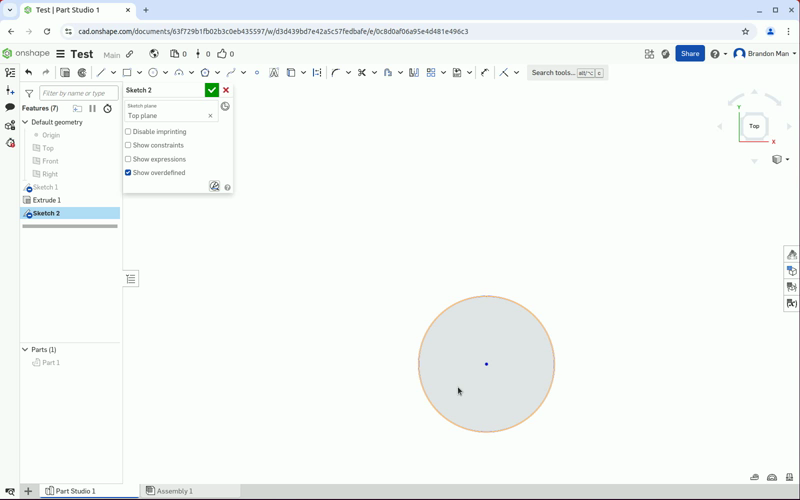
scroll(-6)
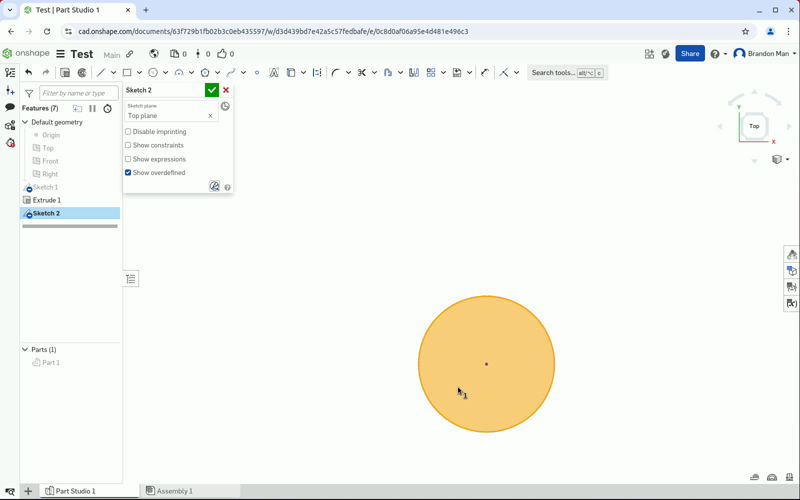
scroll(-6)
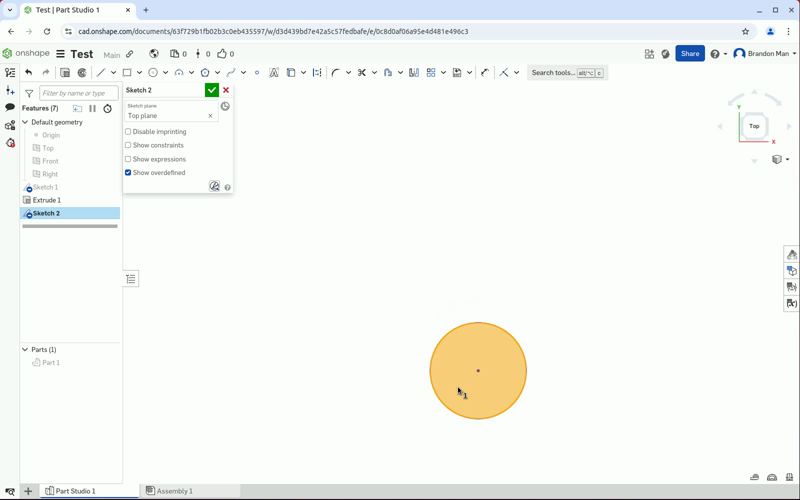
scroll(-6)
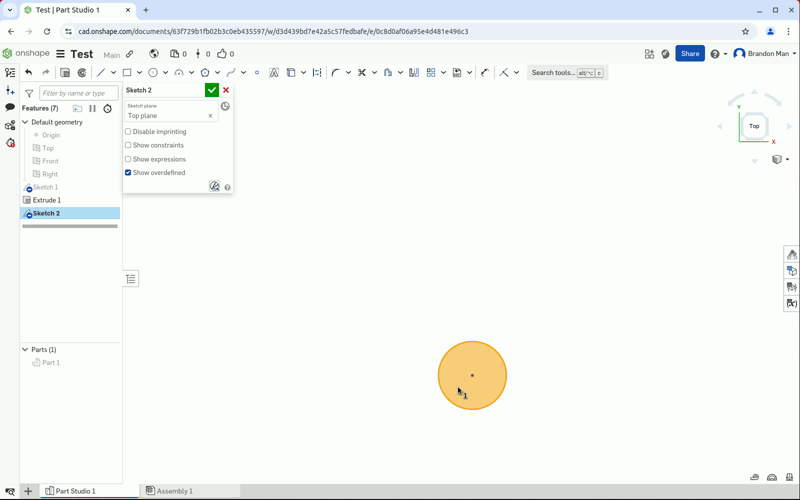
scroll(-6)
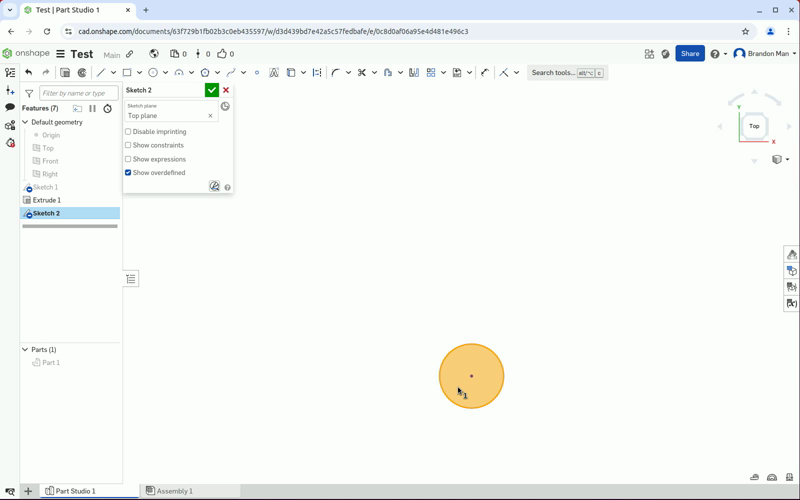
scroll(-6)
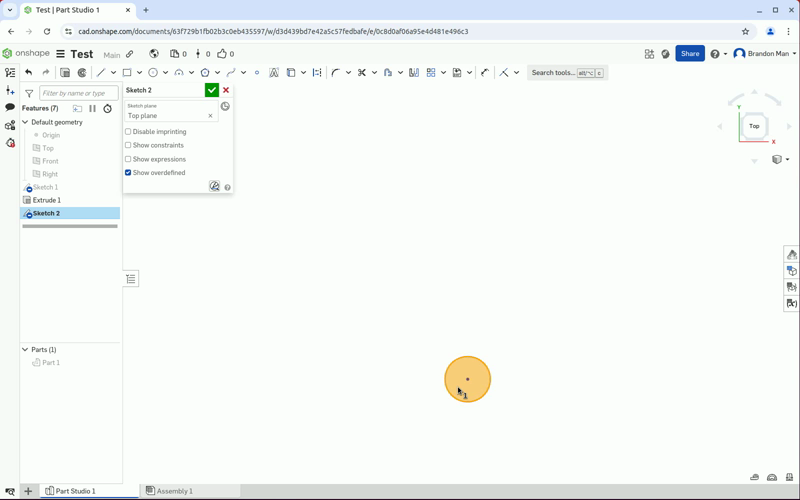
scroll(-6)
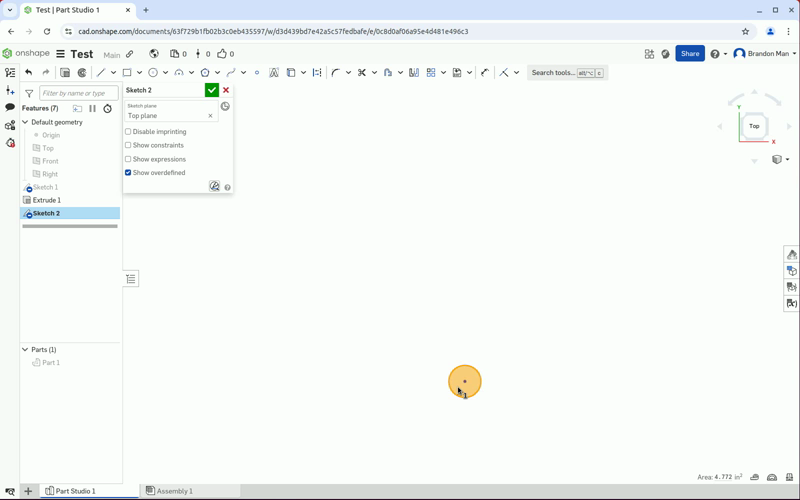
scroll(-6)
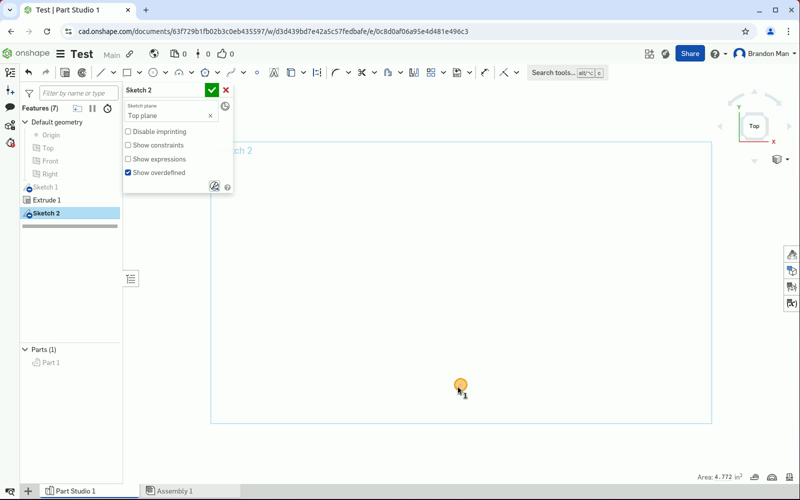
mouse_move(73, 352)
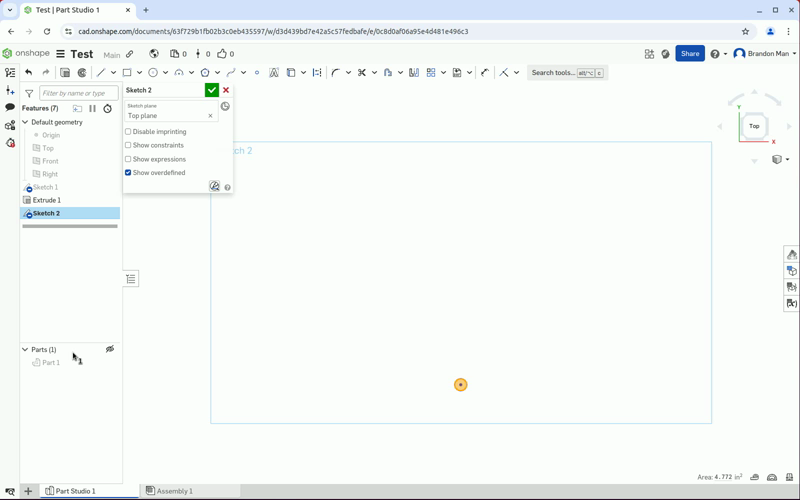
key(shift+y)
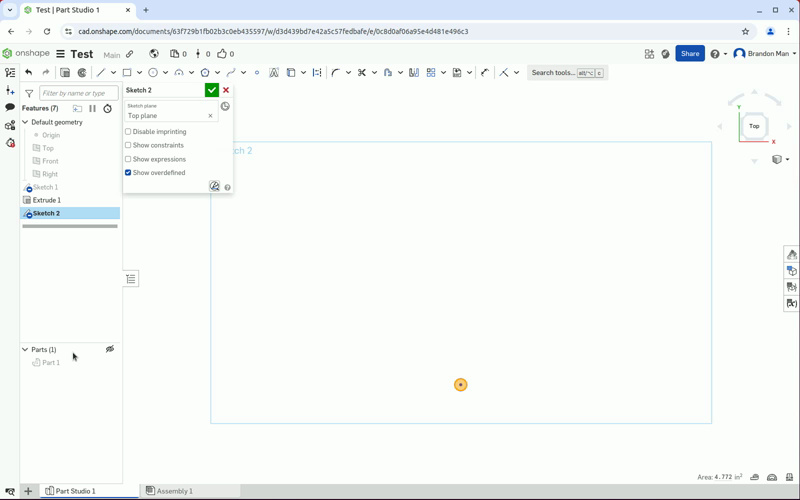
key(shift+e)
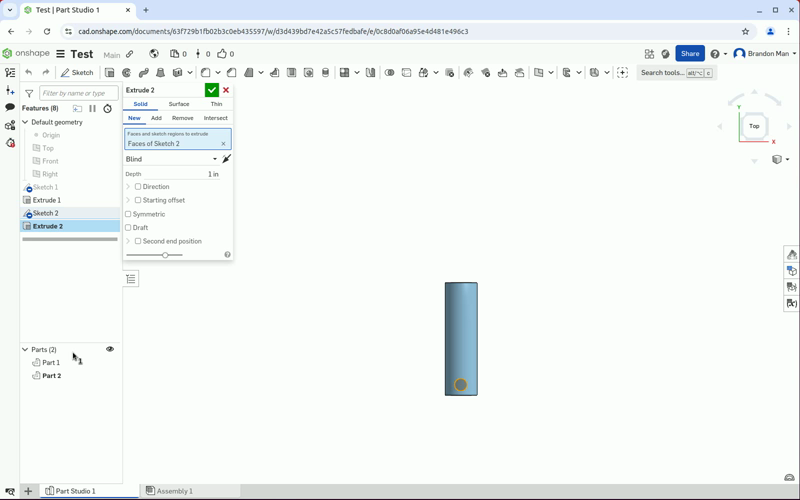
mouse_move(143, 106)
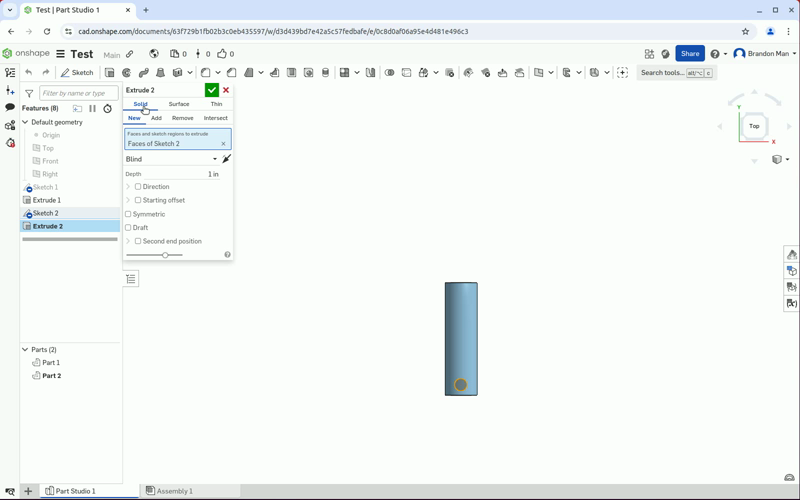
click(143, 106)
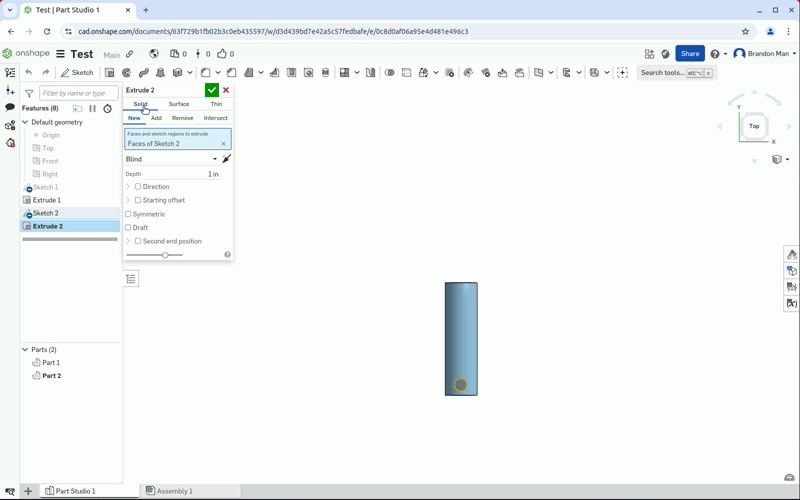
mouse_move(186, 120)
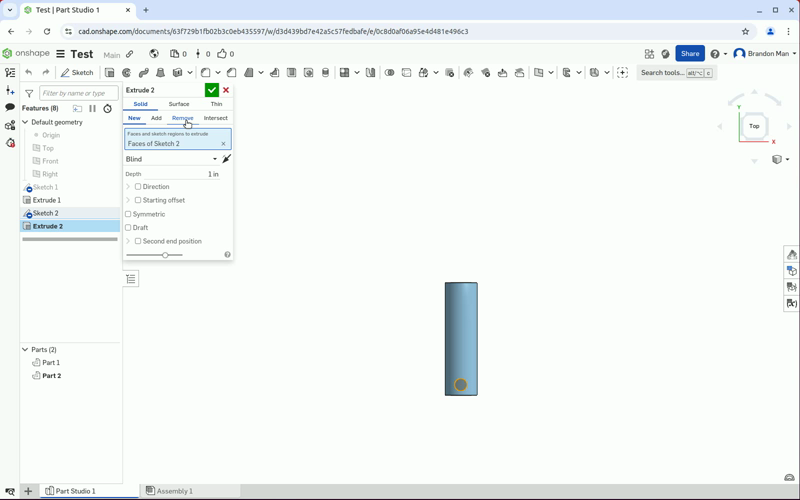
click(186, 120)
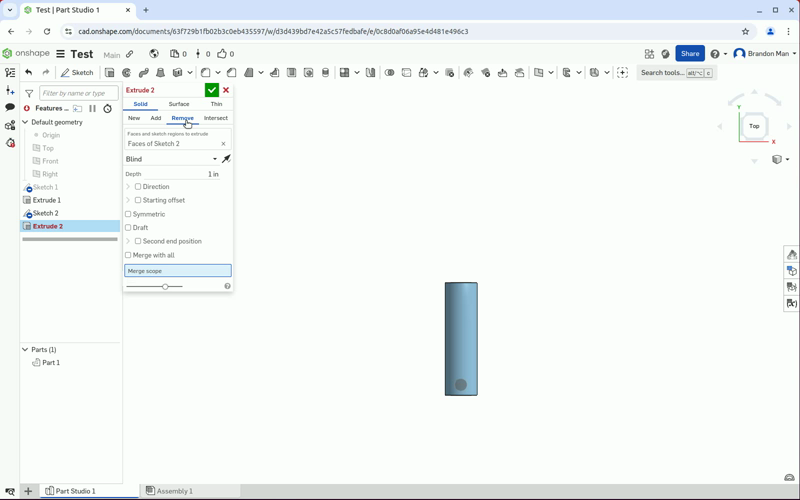
key(tab, 4)
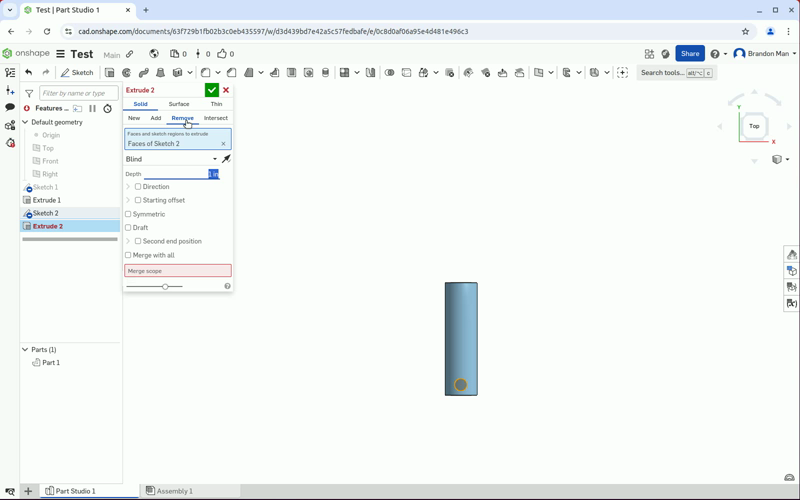
text(14.924)
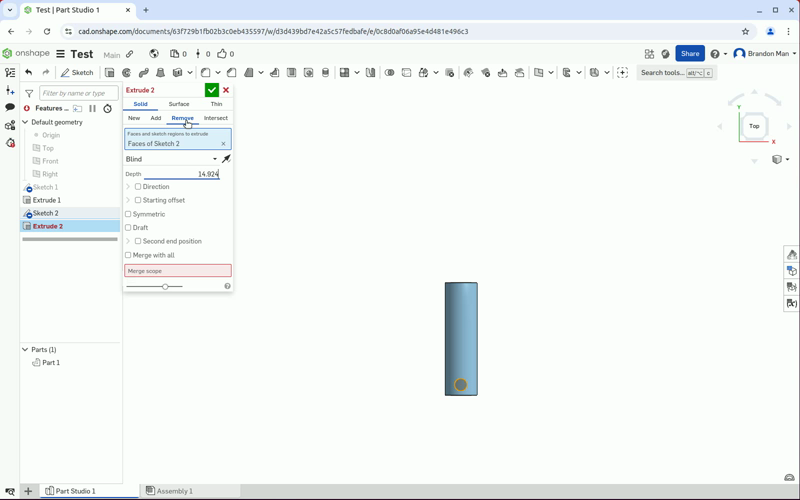
key(tab, 3)
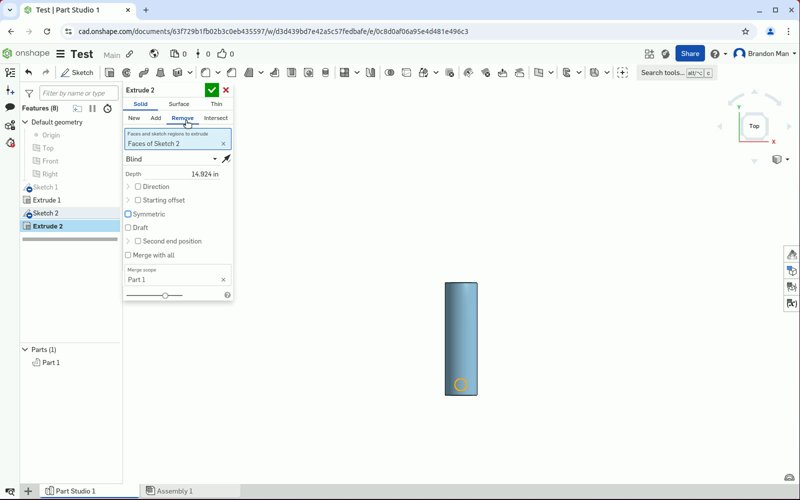
key(space)
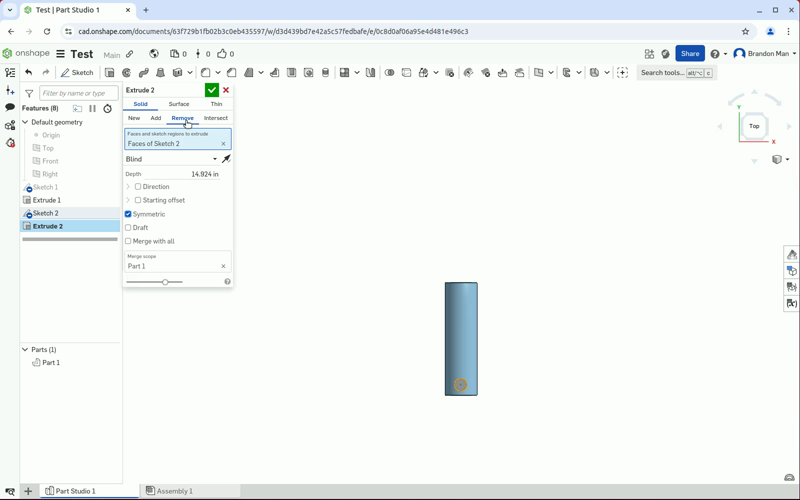
key(tab, 2)
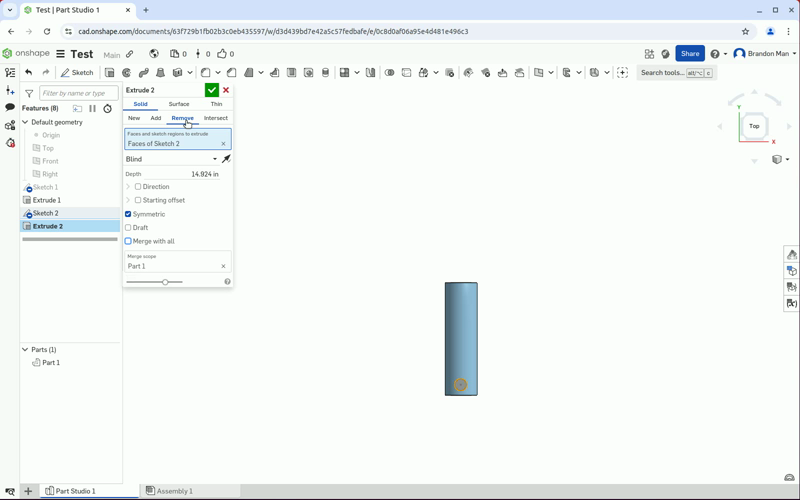
key(space)
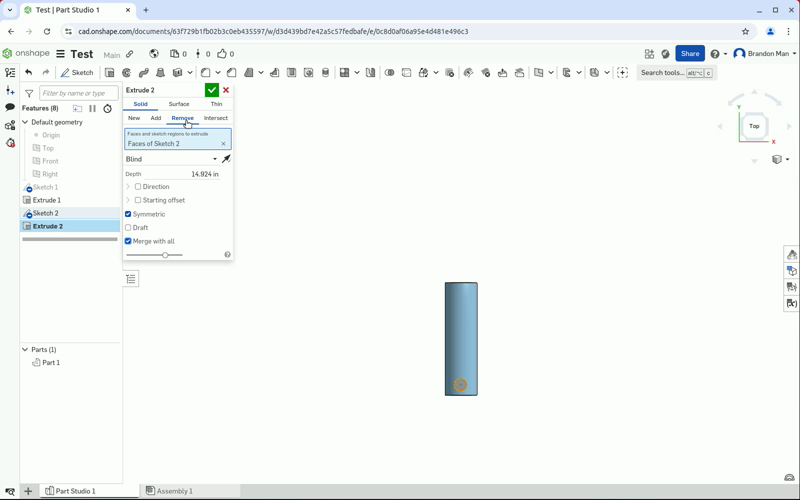
key(enter)
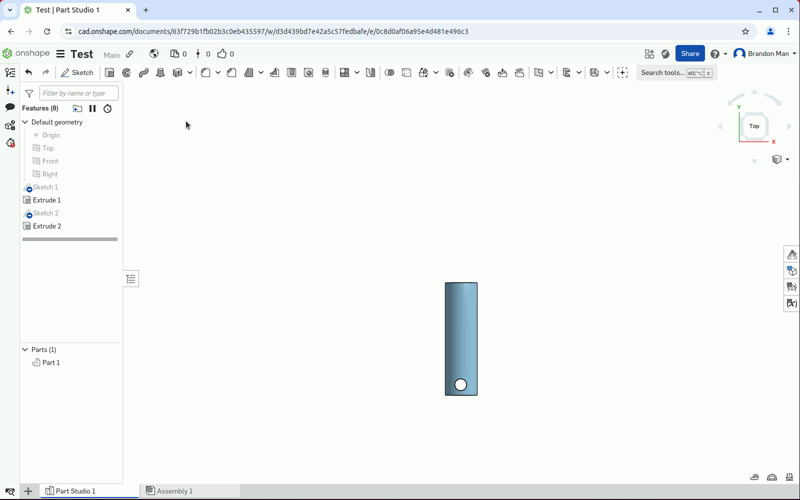
key(shift+h)
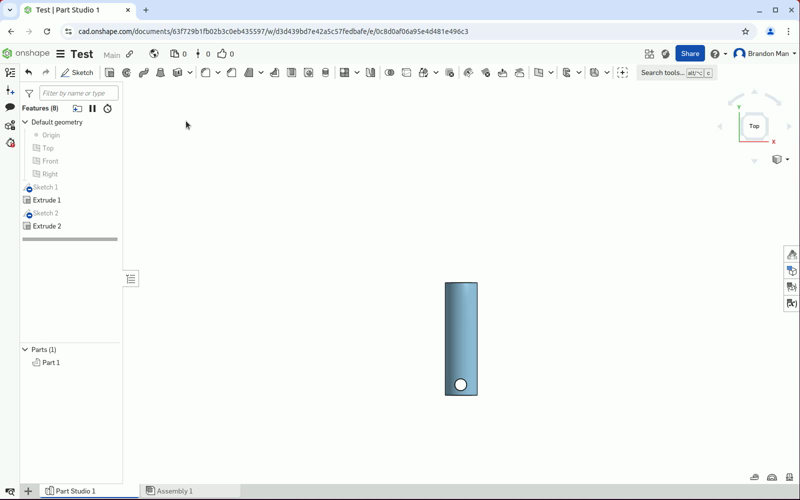
key(shift+h)
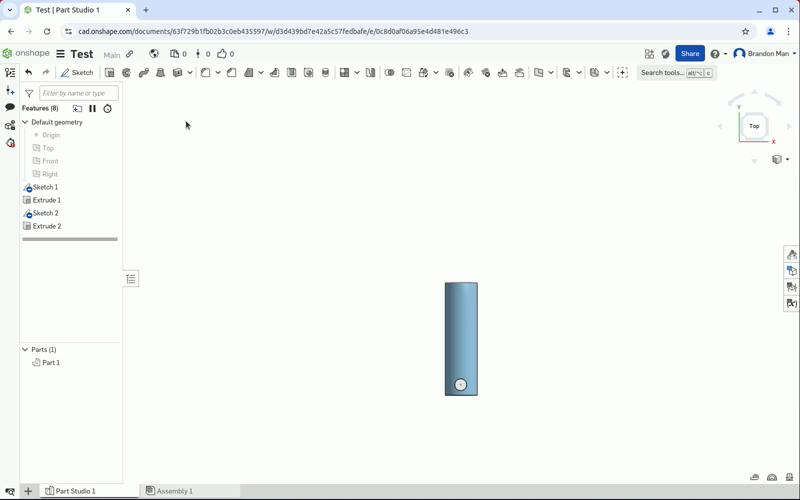
key(shift+7)
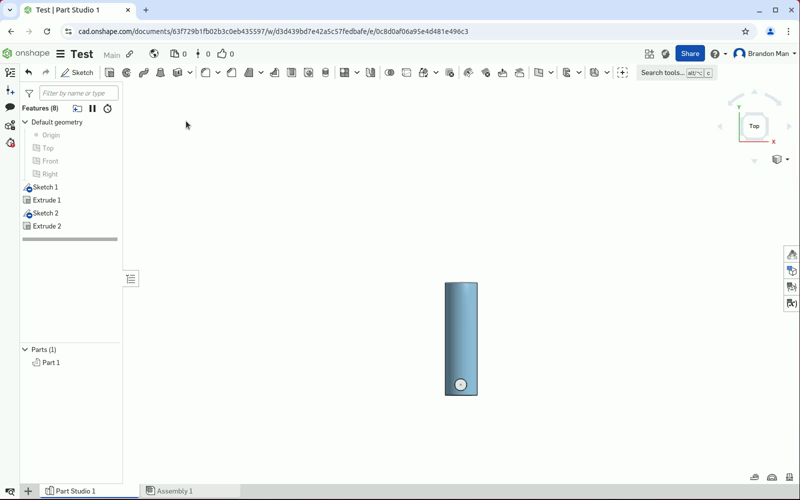
key(up, 3)
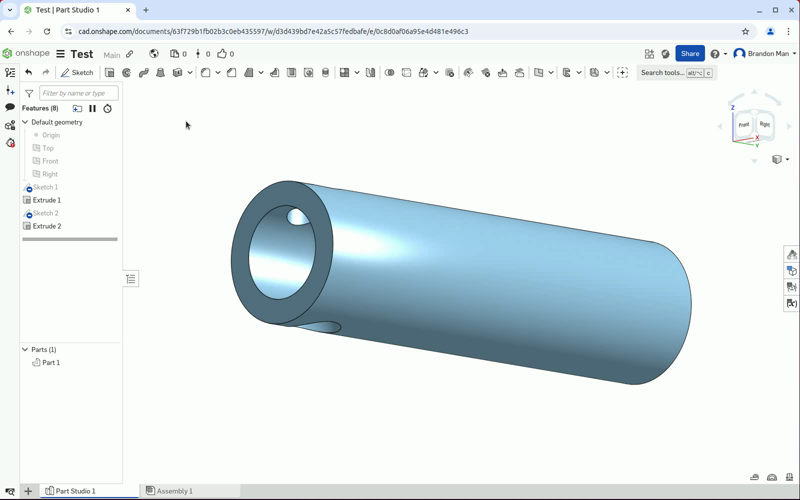
key(left, 3)
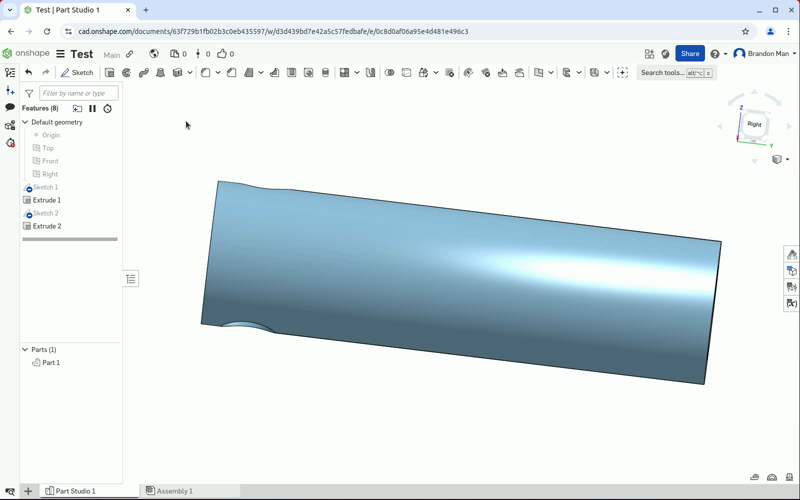
key(right, 3)
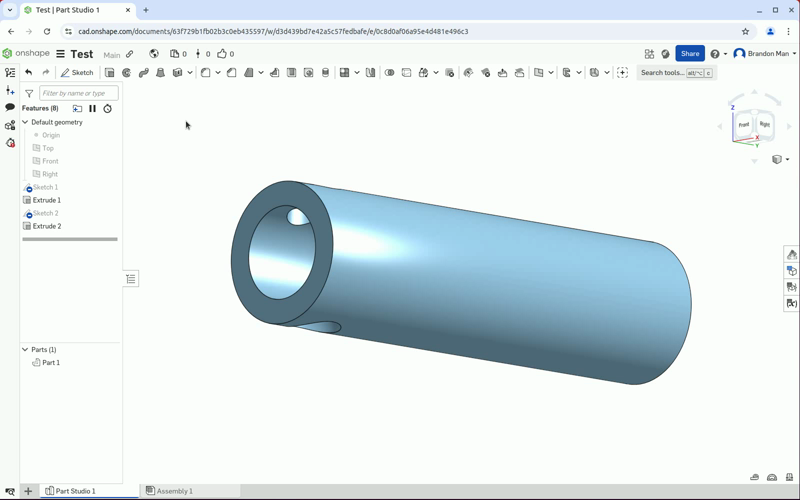
key(down, 3)
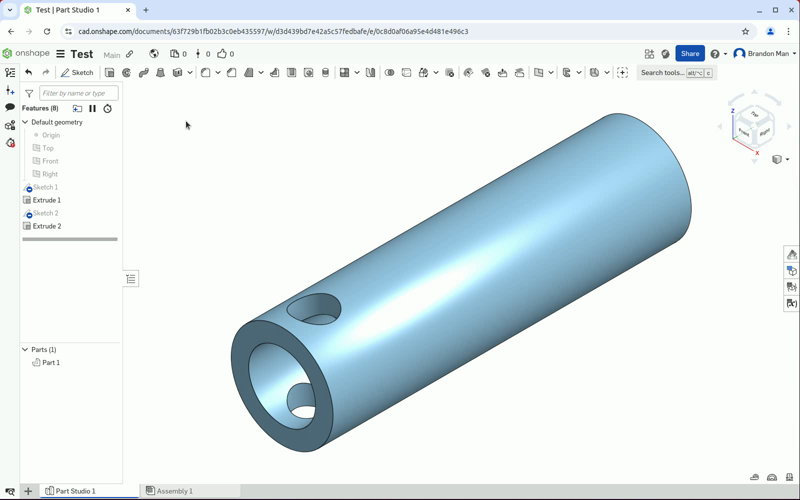
mouse_move(73, 189)
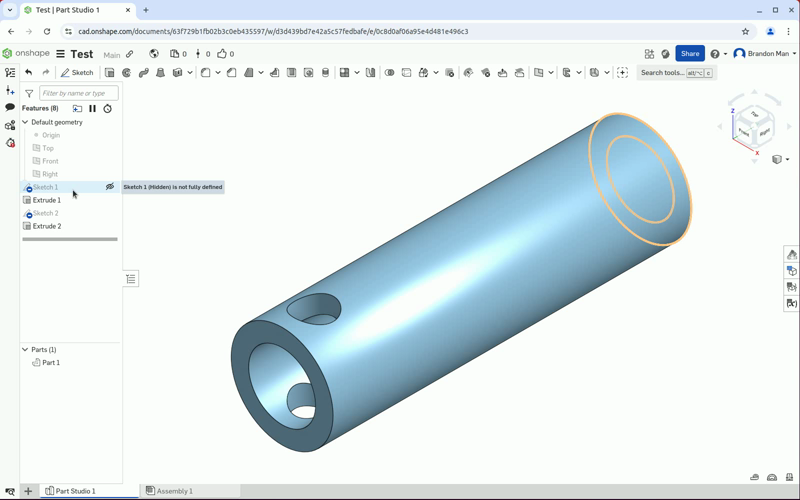
click(73, 189)